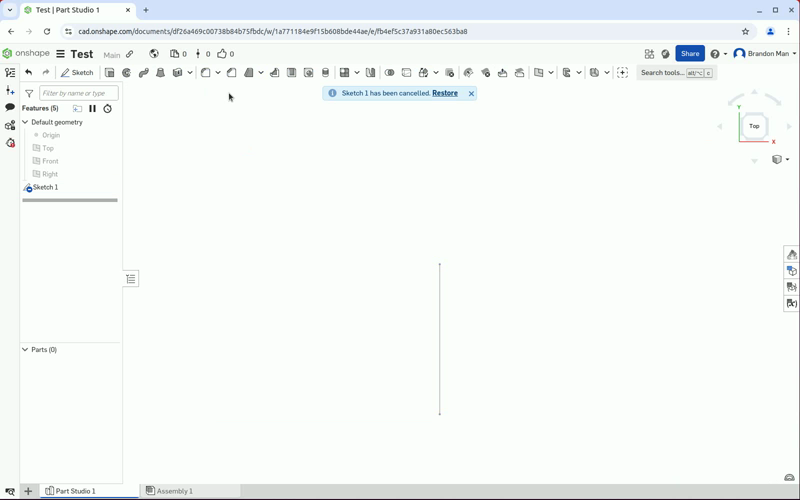
key(shift+h)
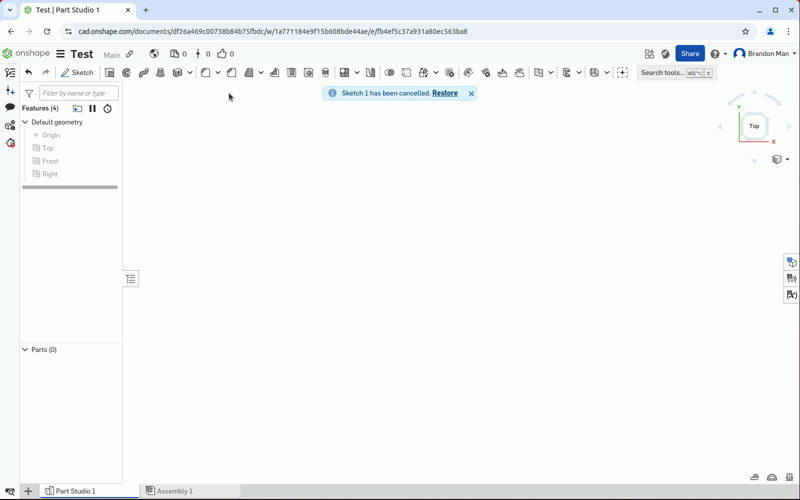
mouse_move(73, 352)
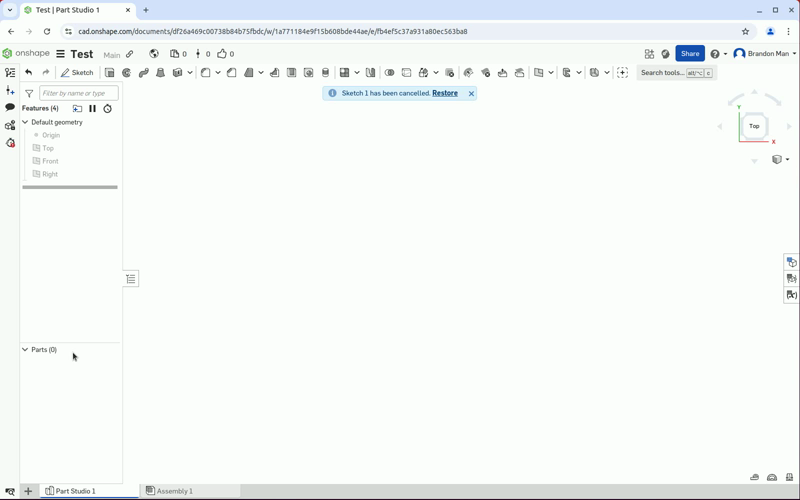
key(y)
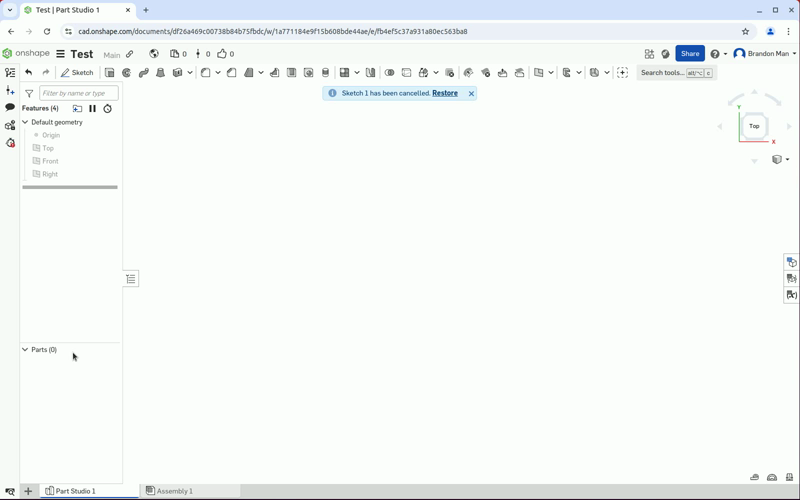
key(shift+p)
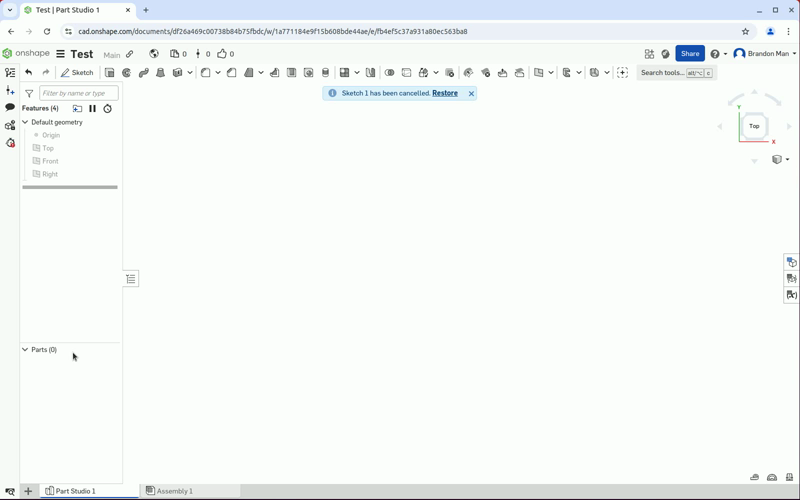
key(space)
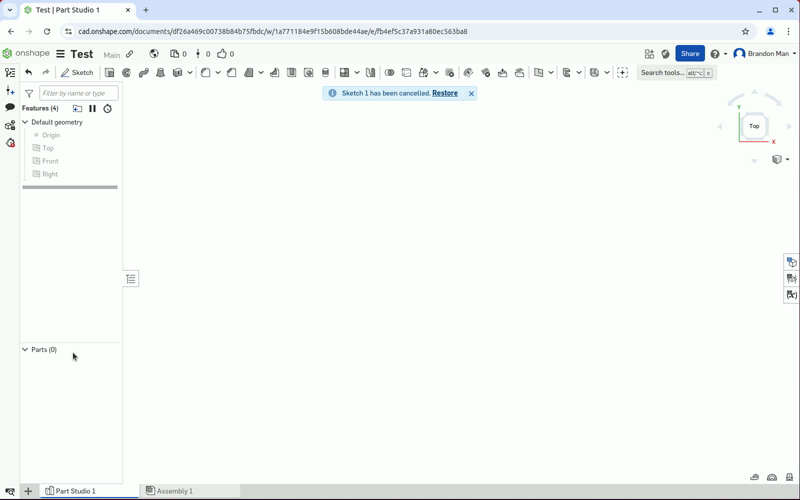
key_down(shift)
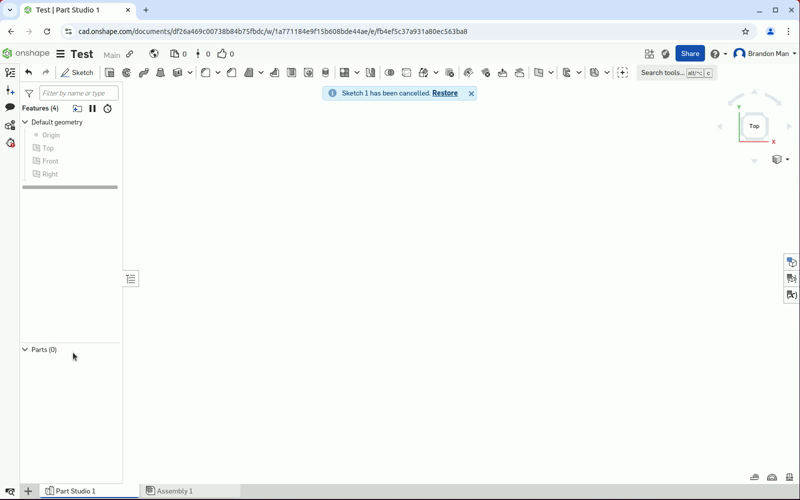
key(up)
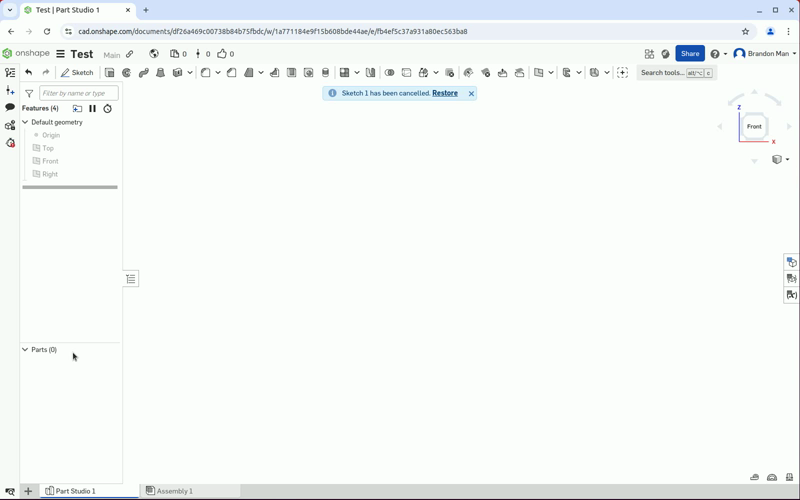
key_up(shift)
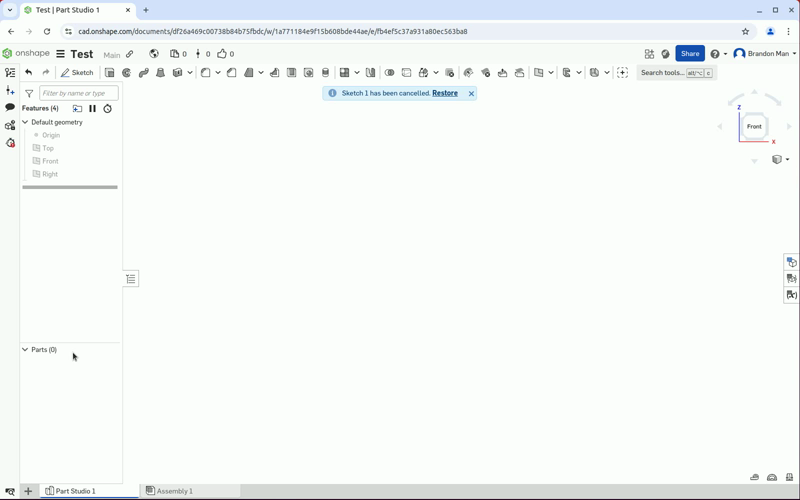
mouse_move(73, 352)
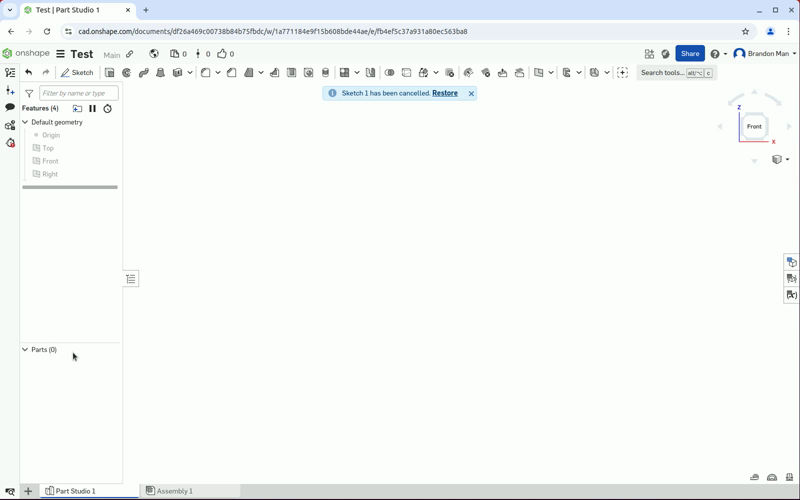
key(shift+y)
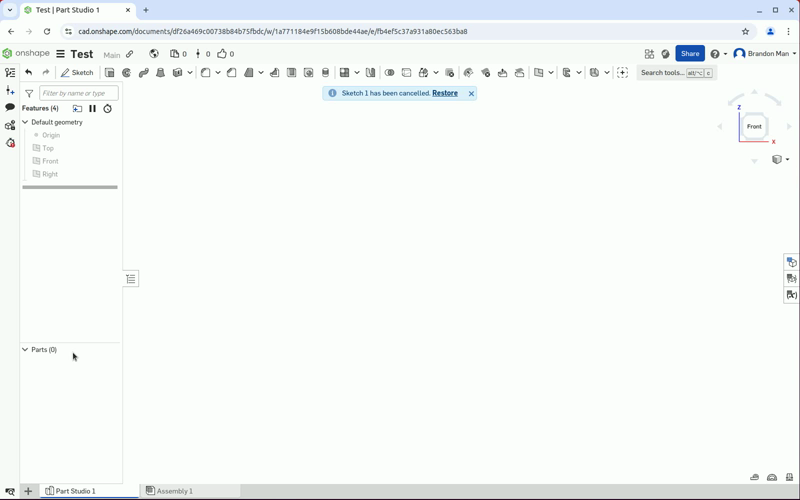
key(shift+s)
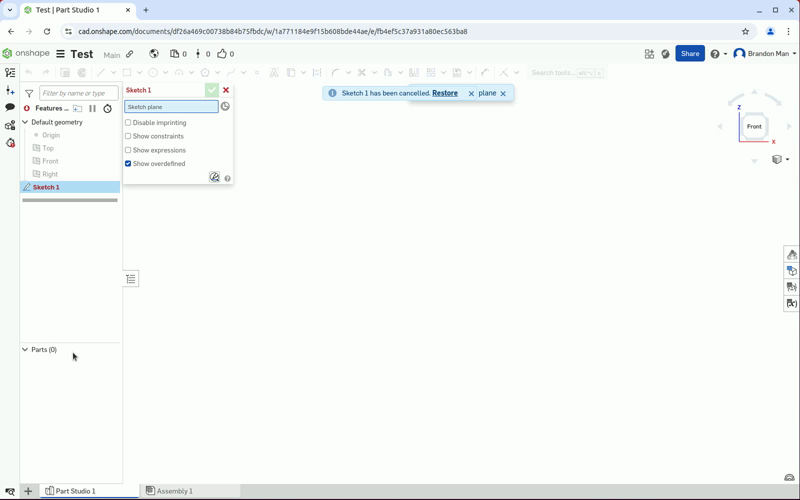
mouse_move(73, 163)
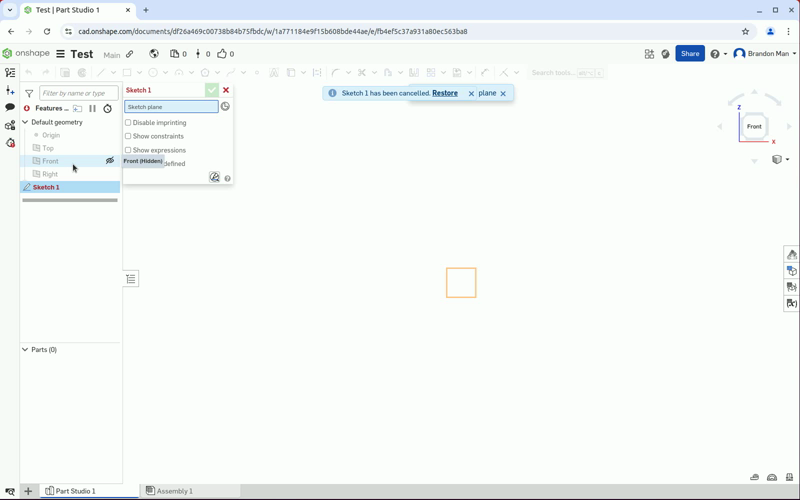
click(73, 163)
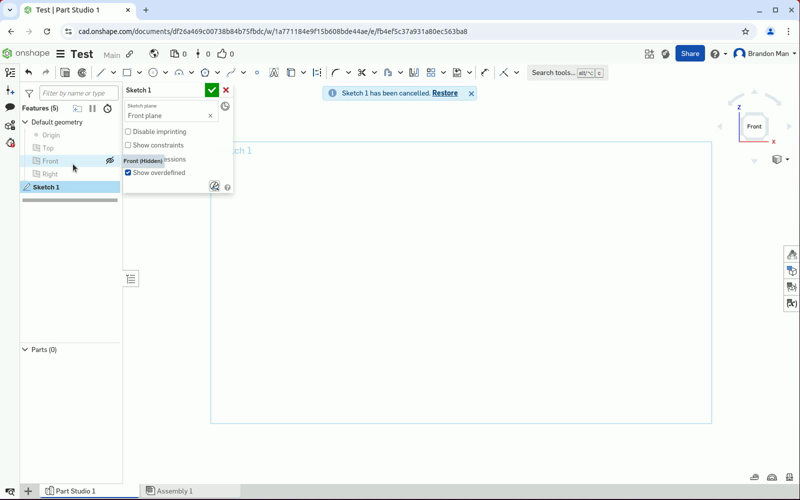
mouse_move(73, 352)
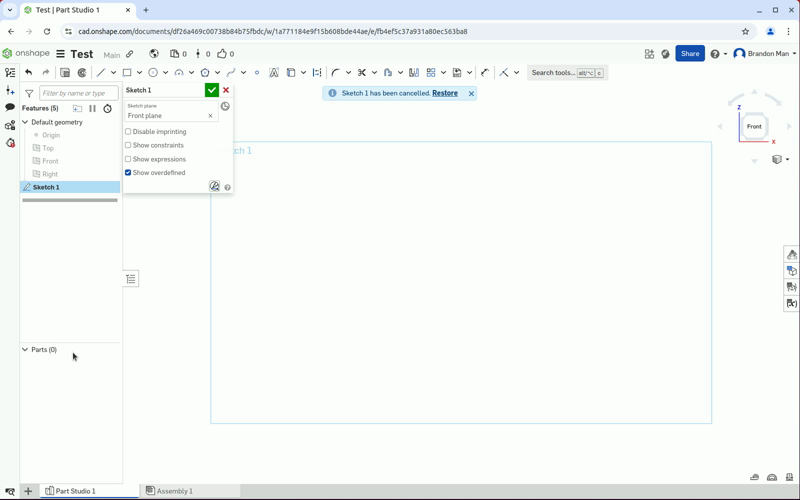
key(y)
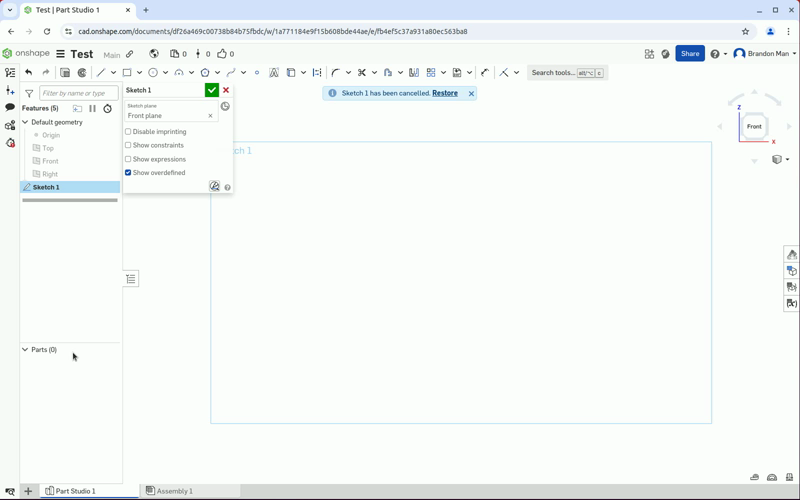
key(c)
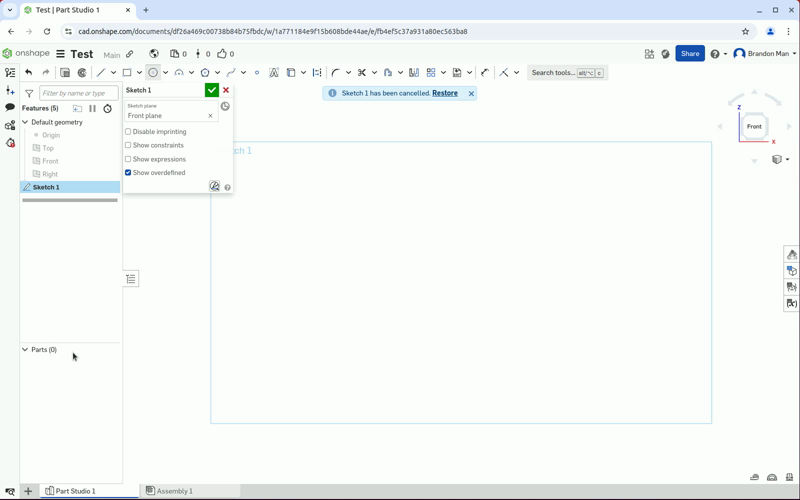
key_down(shift)
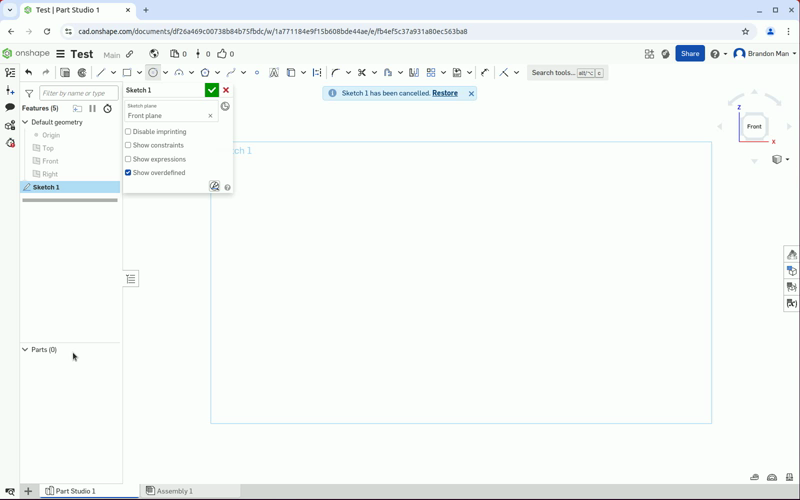
mouse_move(461, 282)
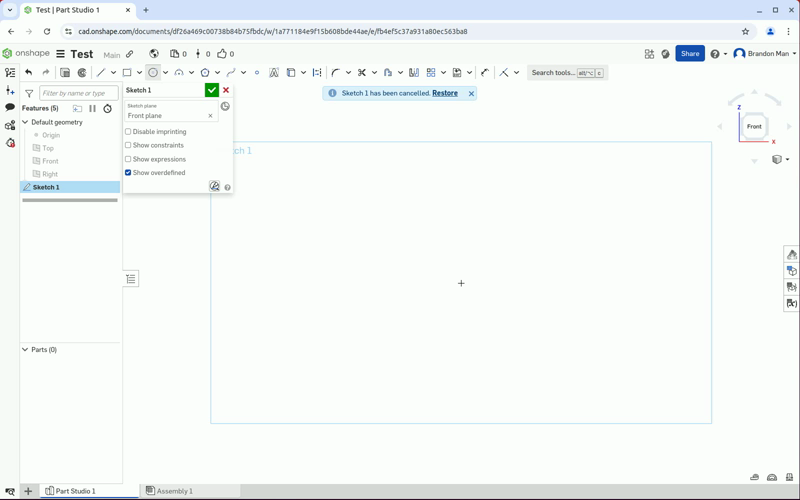
click(461, 282)
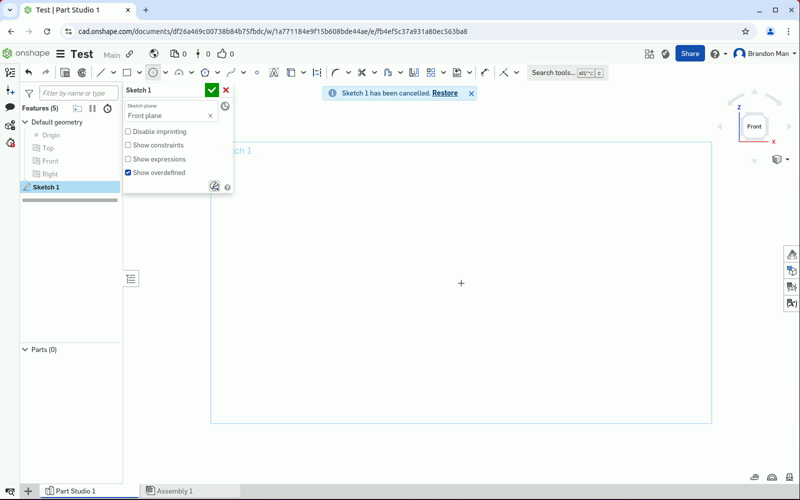
key_up(shift)
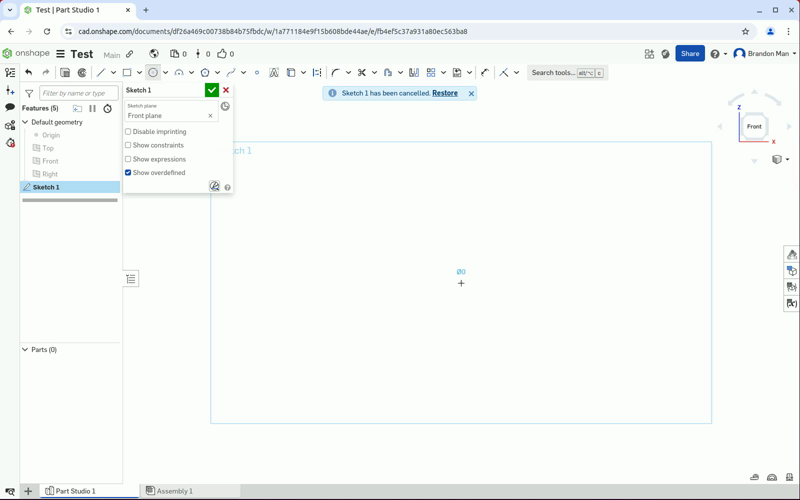
mouse_move(494, 282)
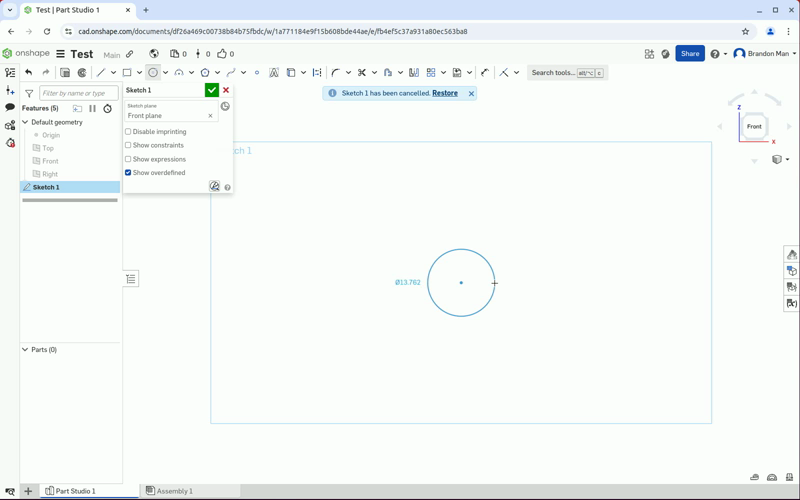
click(494, 282)
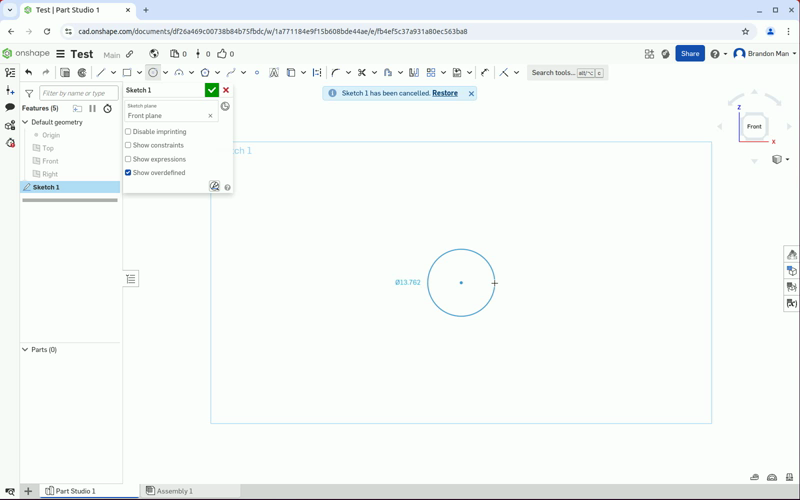
key(esc)
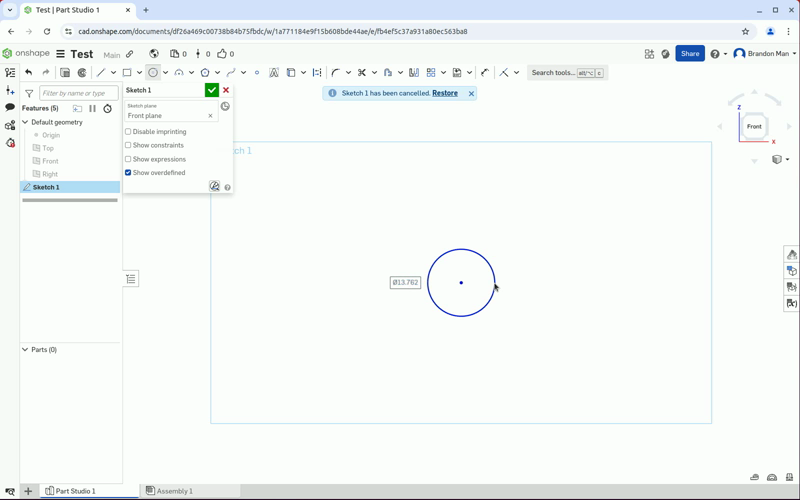
mouse_move(442, 300)
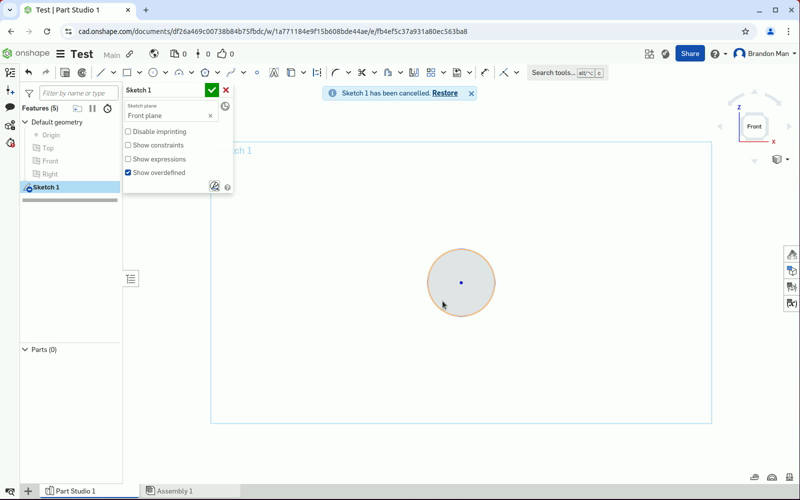
click(442, 300)
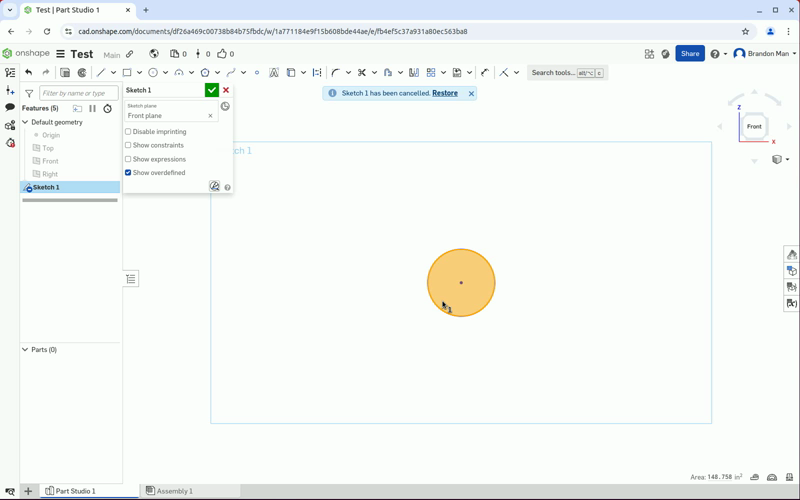
mouse_move(73, 352)
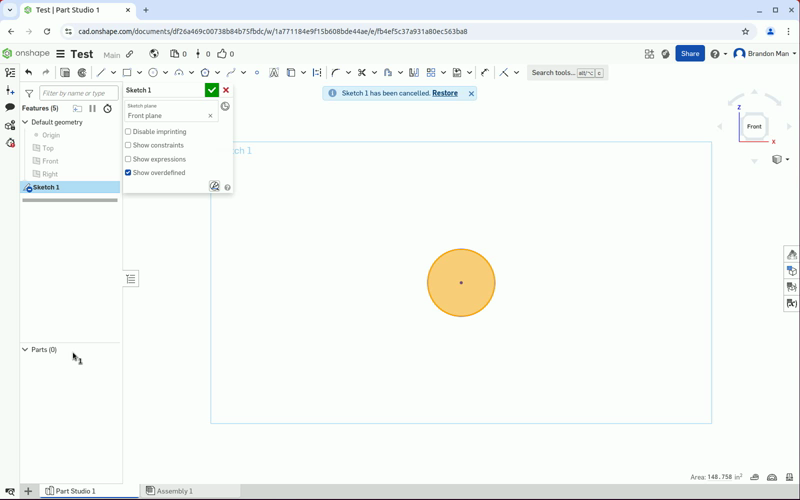
key(shift+y)
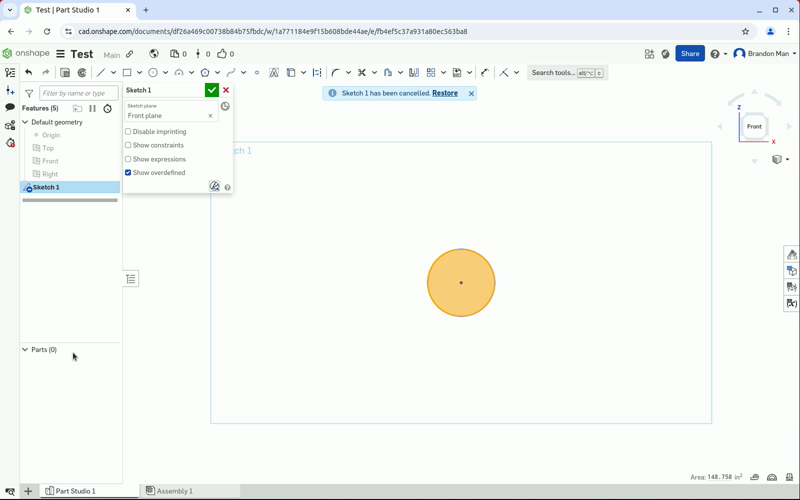
key(shift+e)
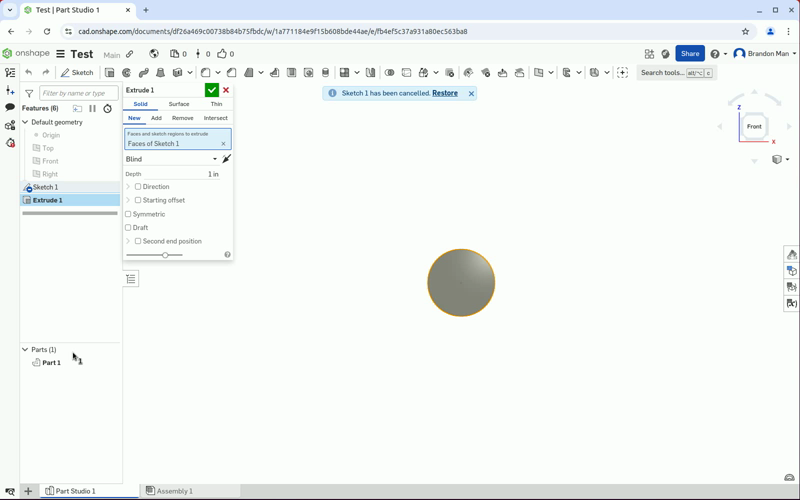
mouse_move(143, 106)
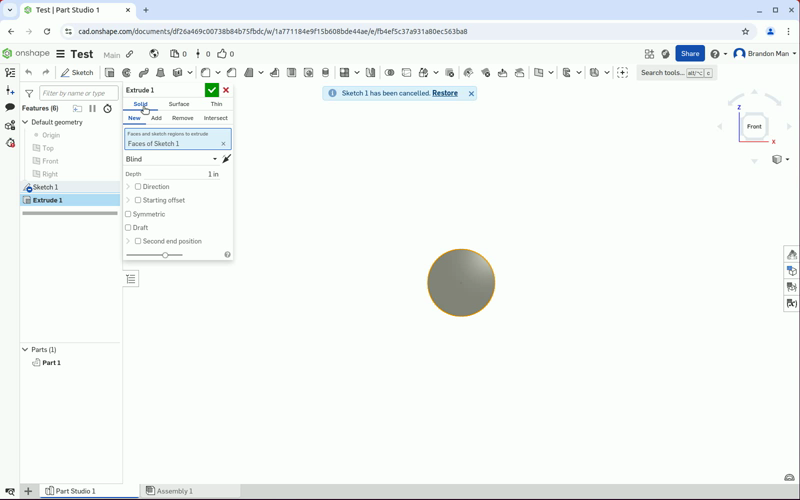
click(143, 106)
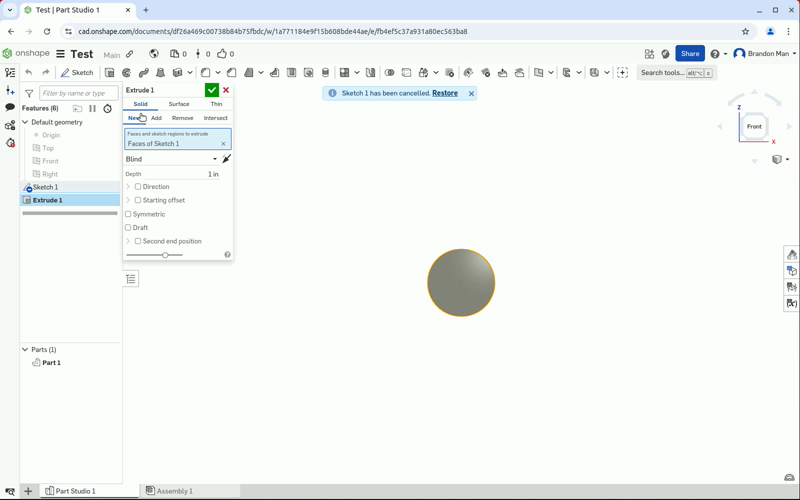
mouse_move(137, 120)
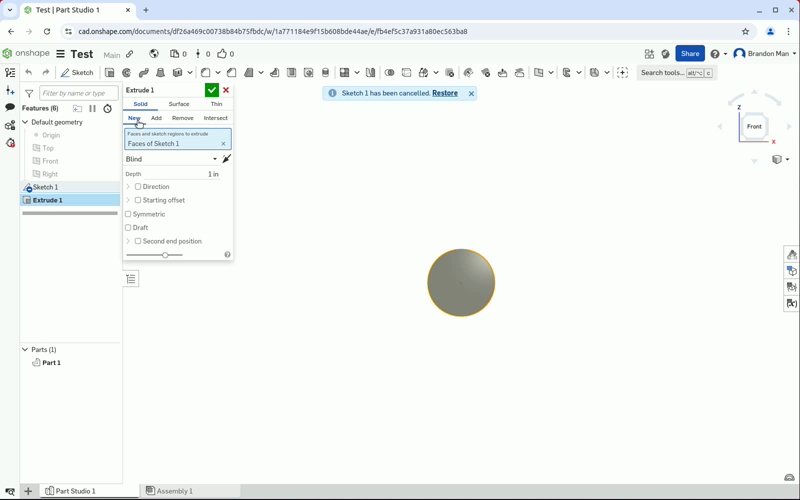
click(137, 120)
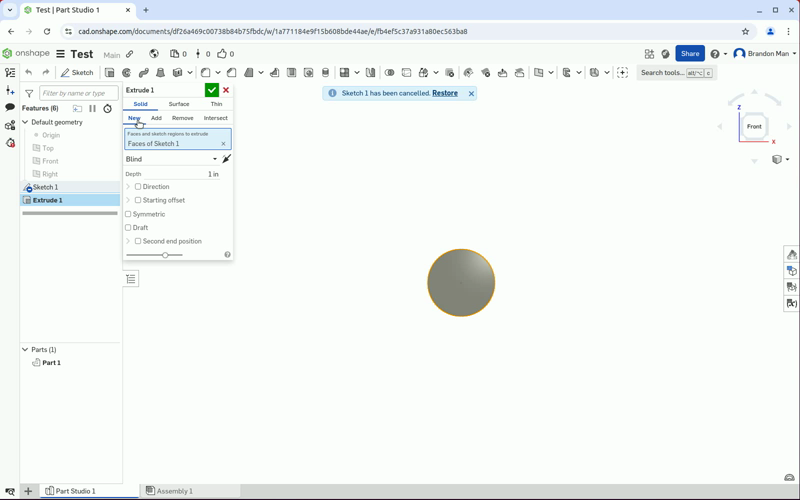
key(tab, 4)
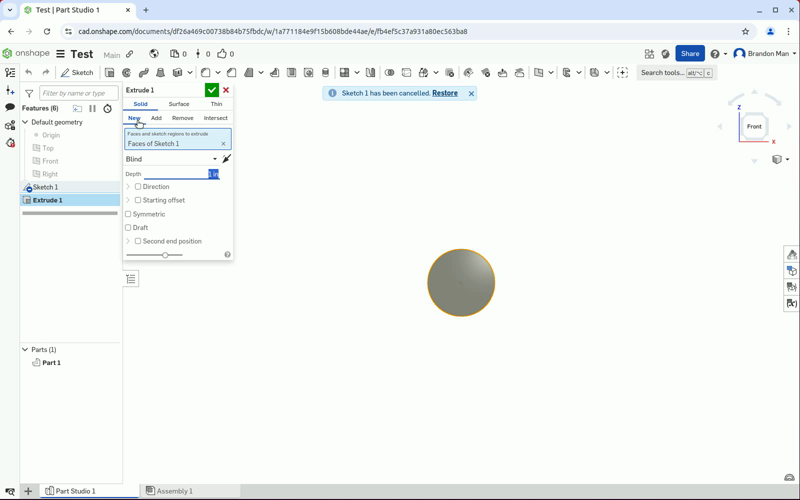
text(4.814)
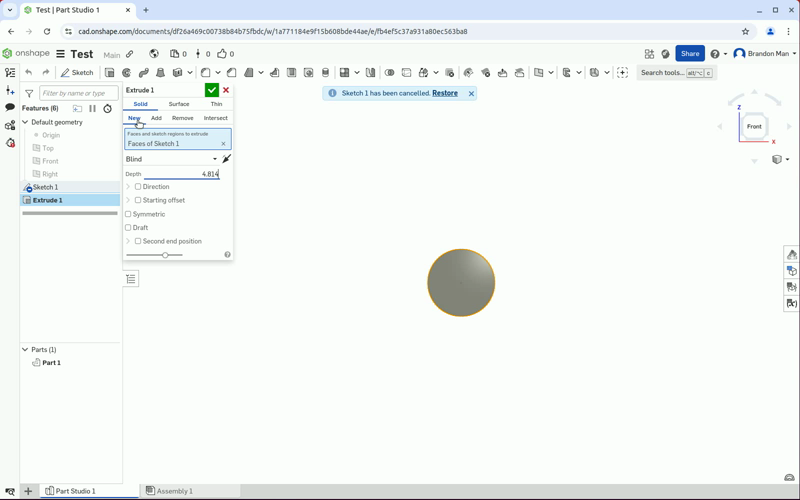
key(enter)
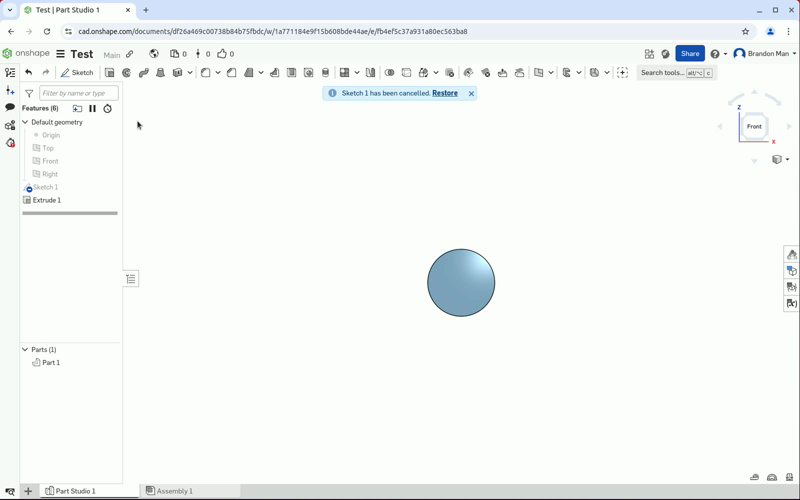
key(shift+h)
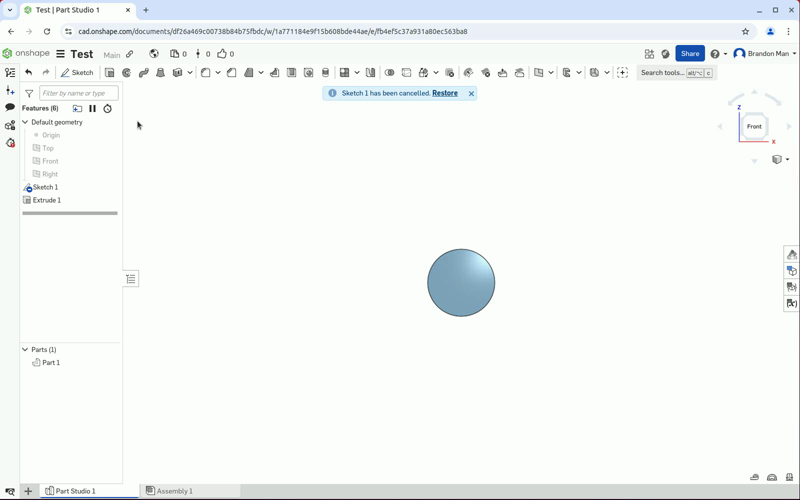
key(shift+h)
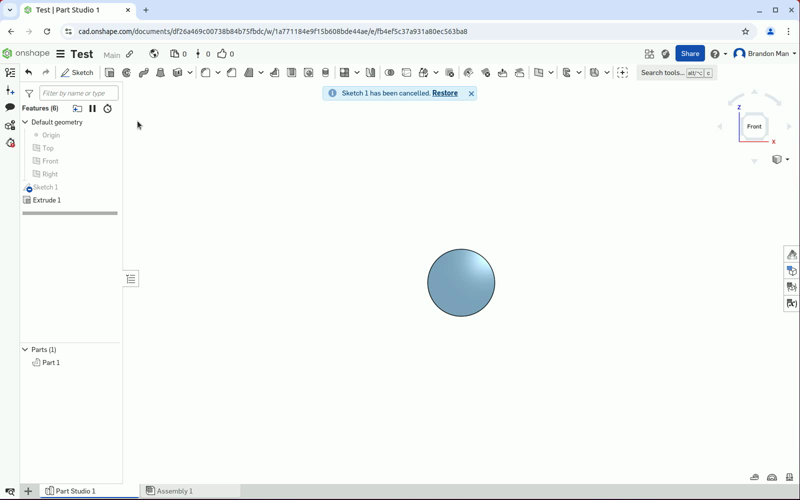
mouse_move(73, 189)
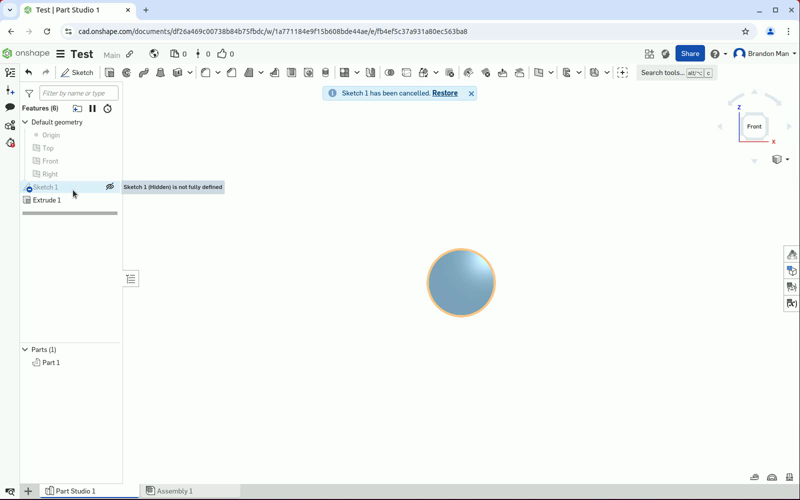
click(73, 189)
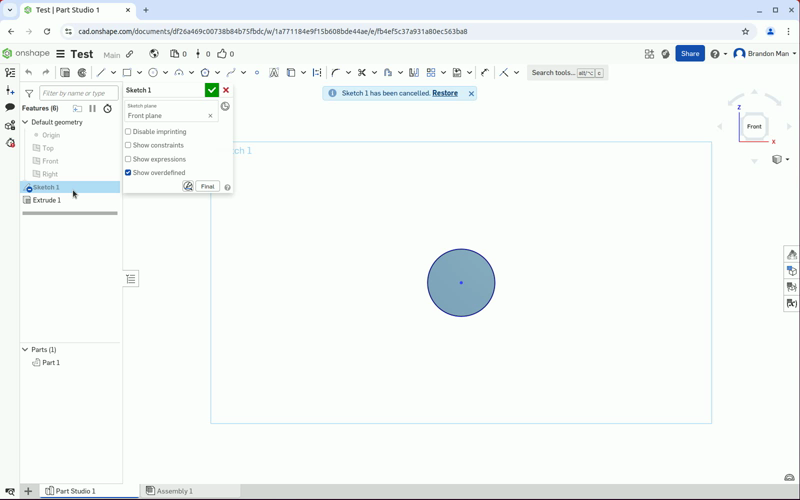
mouse_move(229, 92)
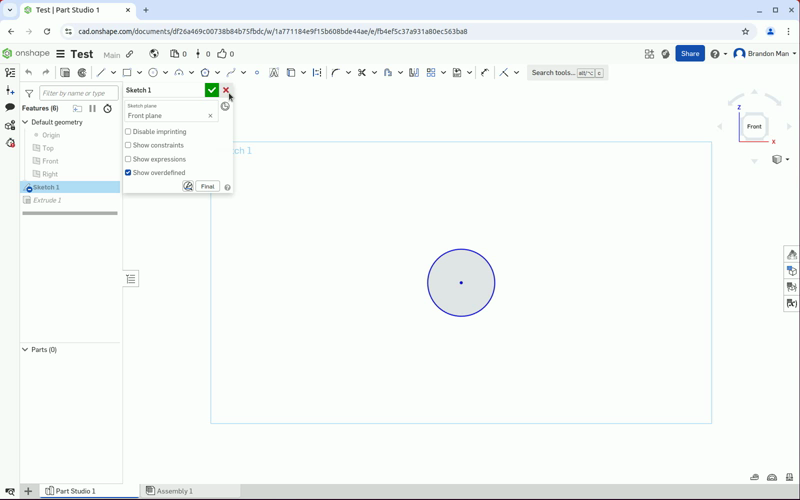
click(229, 92)
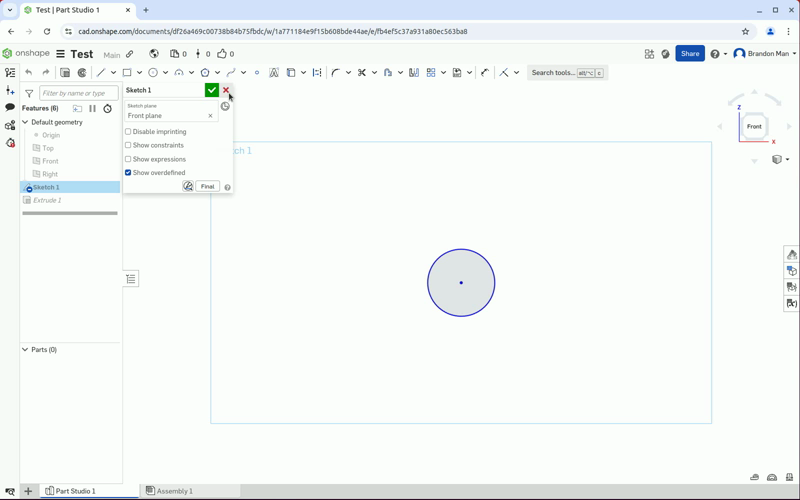
key(shift+s)
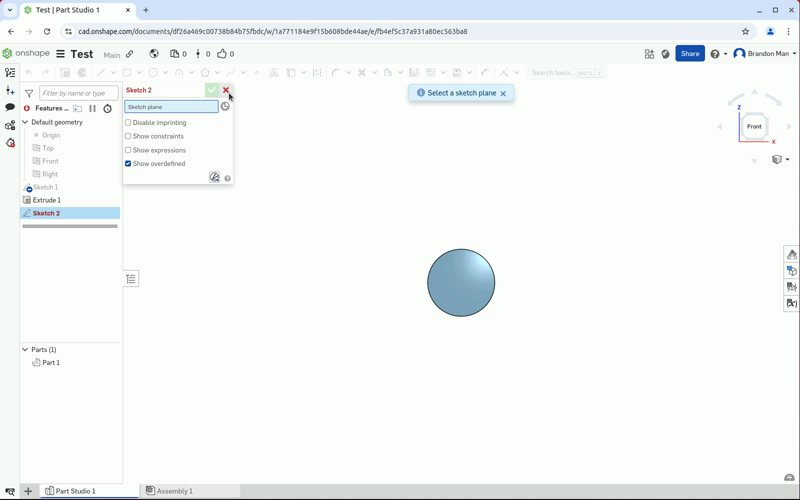
mouse_move(73, 163)
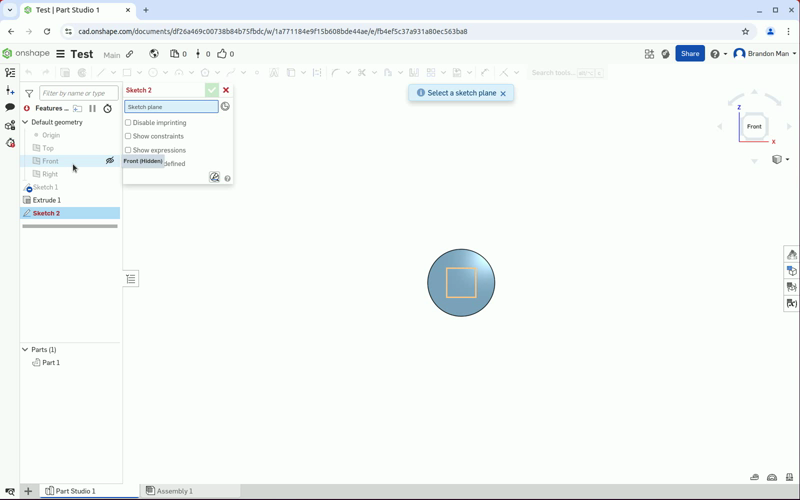
click(73, 163)
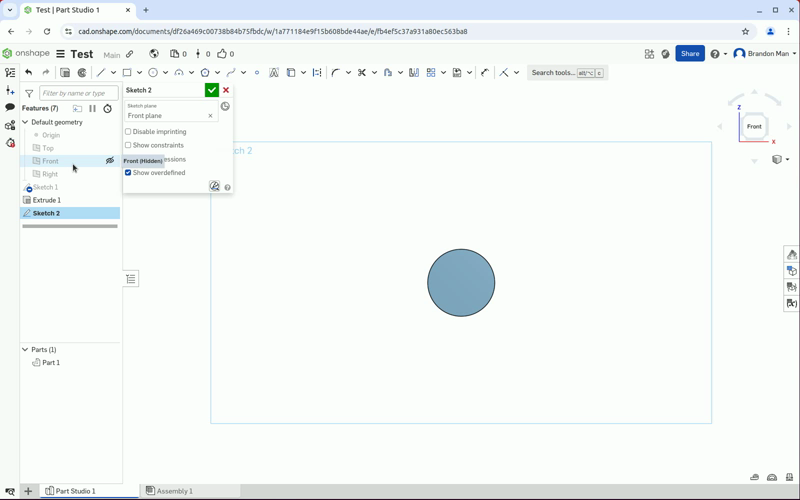
mouse_move(73, 352)
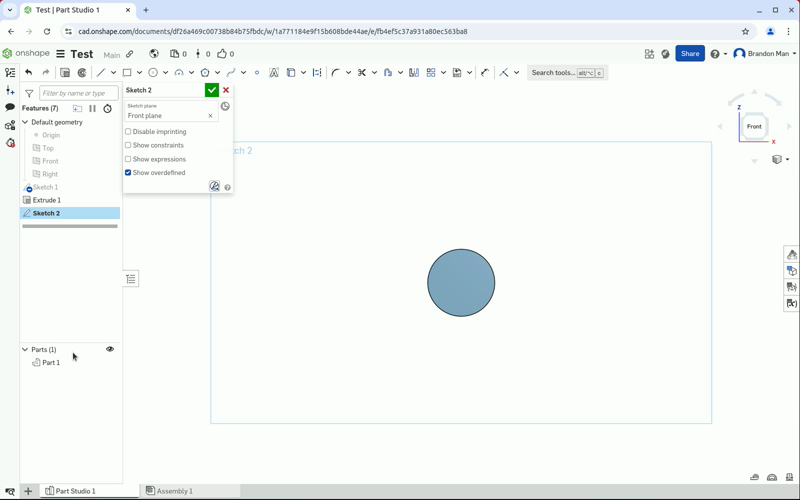
key(y)
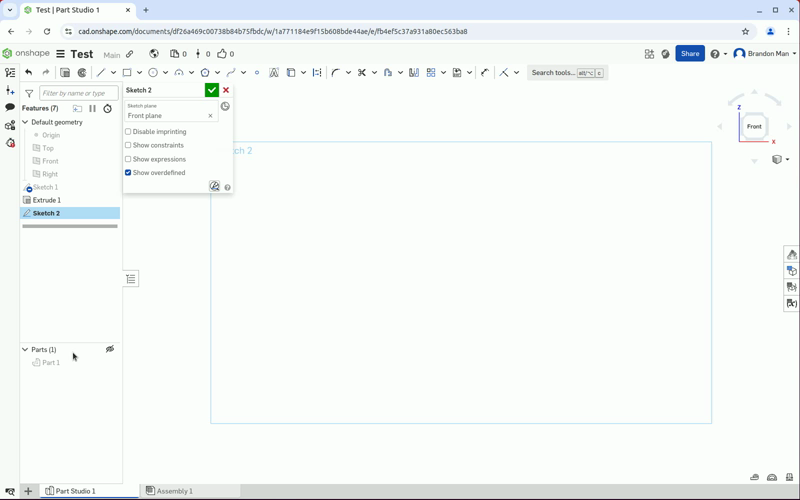
key(l)
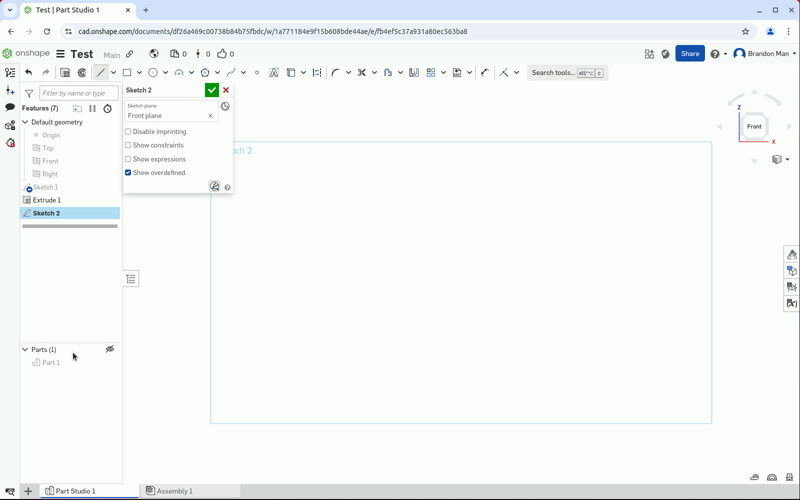
key_down(shift)
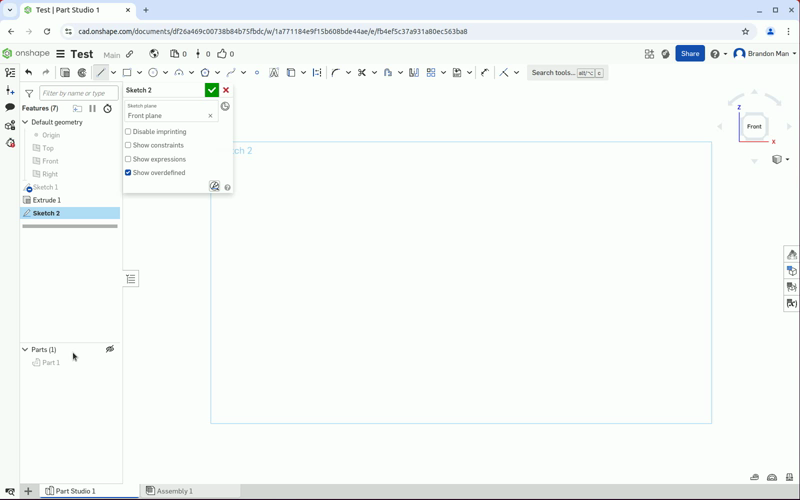
mouse_move(348, 253)
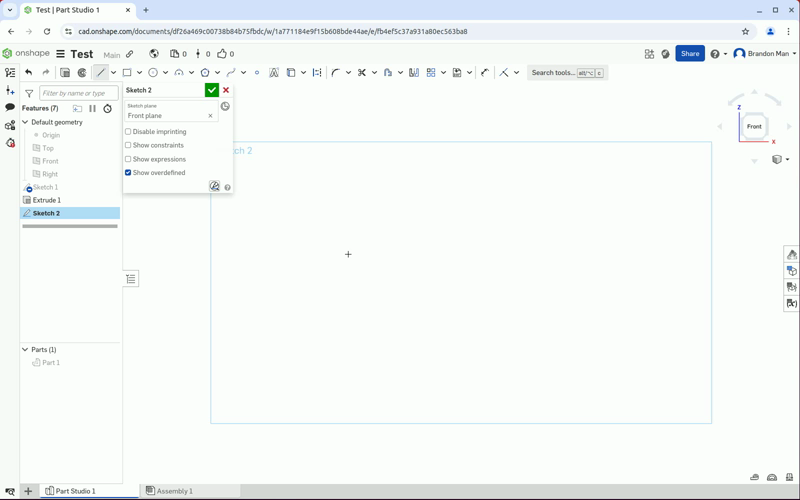
click(348, 253)
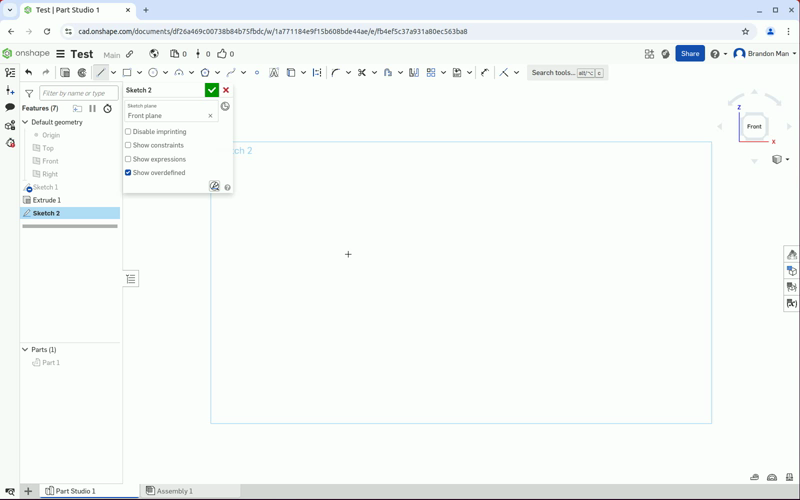
key_up(shift)
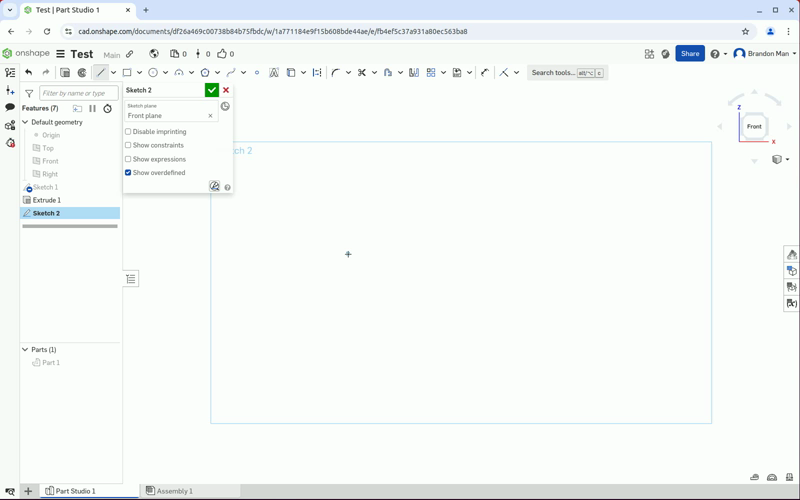
key_down(shift)
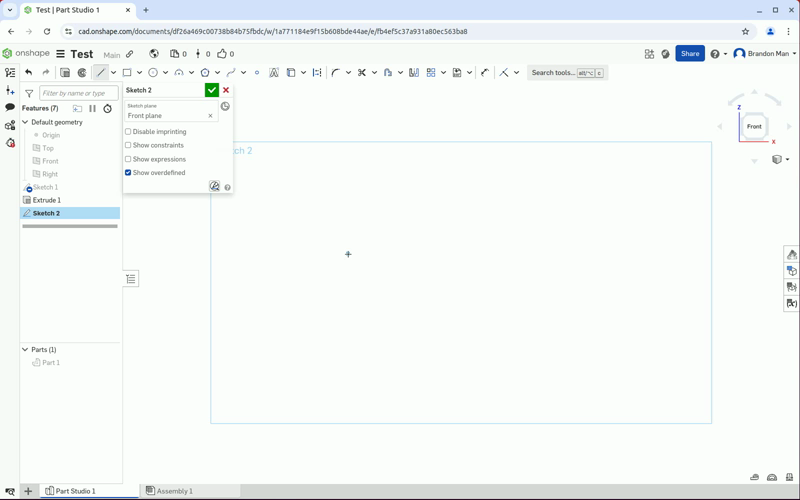
mouse_move(378, 253)
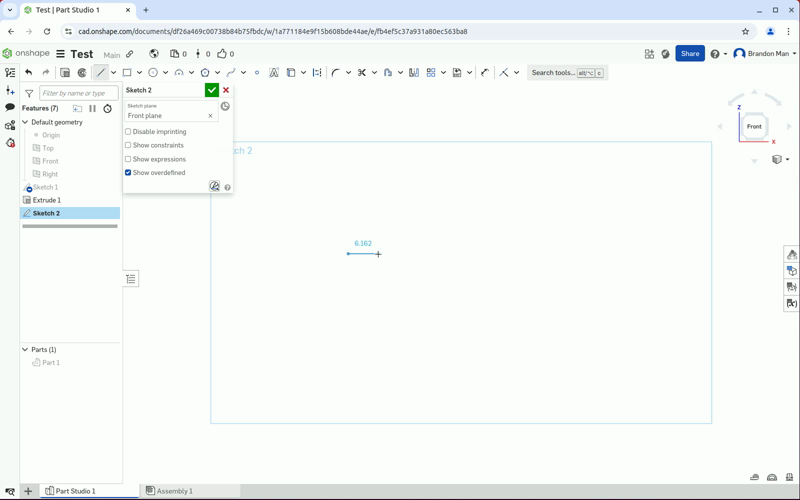
mouse_move(376, 253)
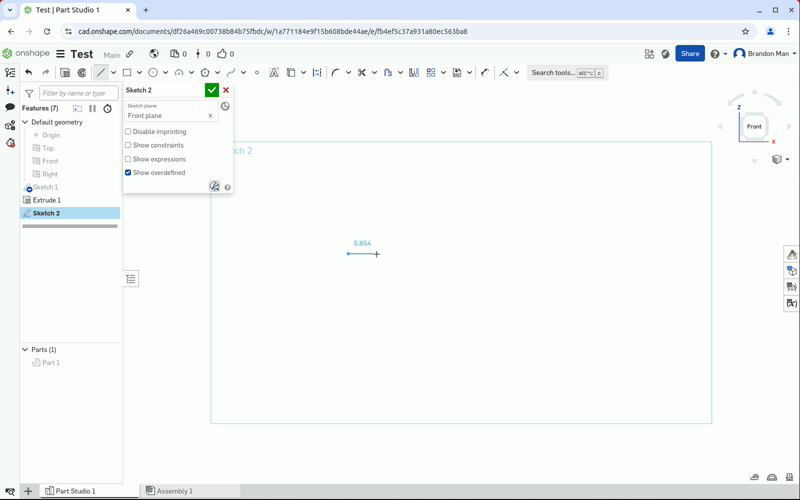
click(376, 253)
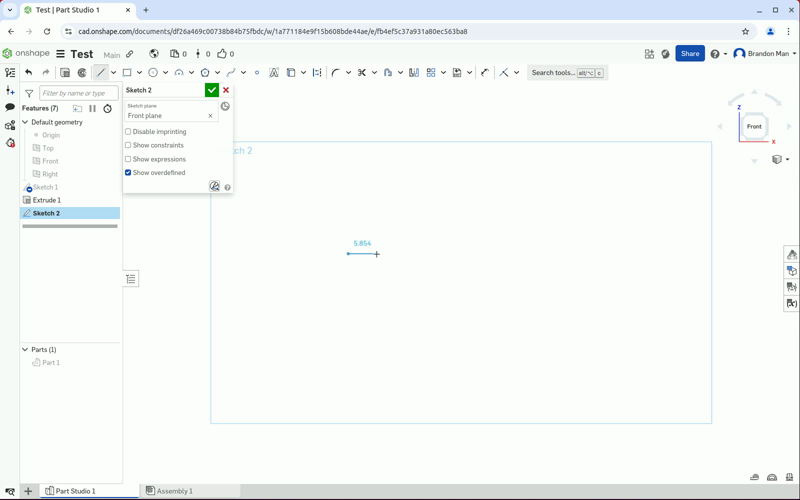
key_up(shift)
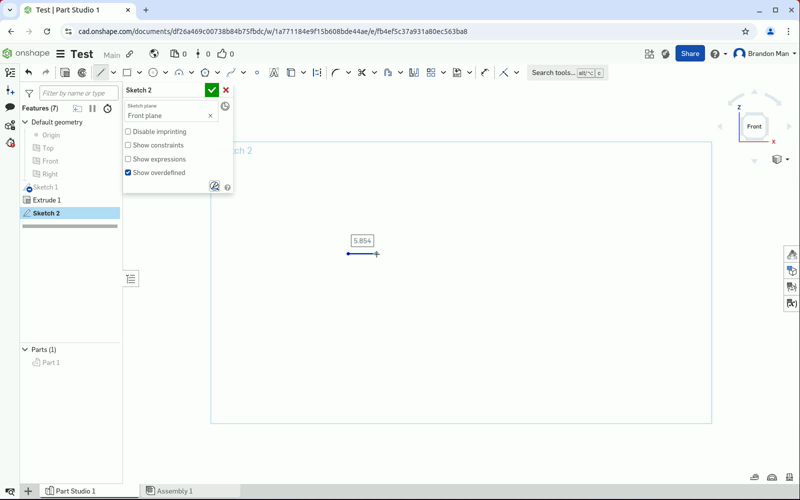
key_down(shift)
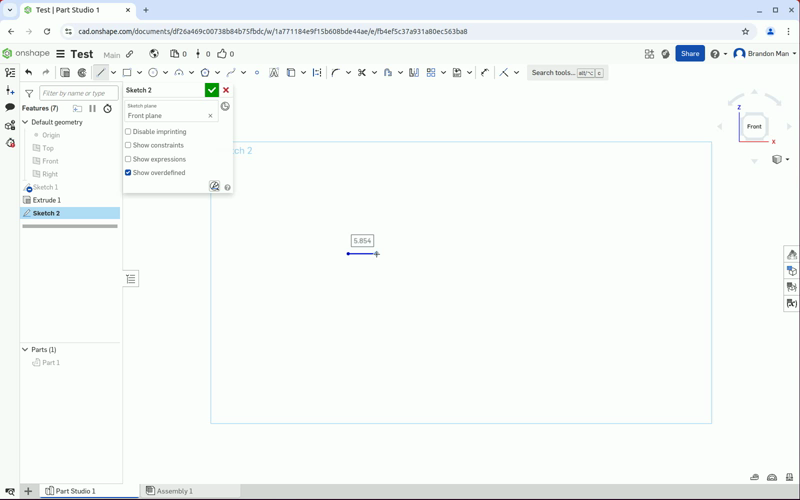
mouse_move(406, 253)
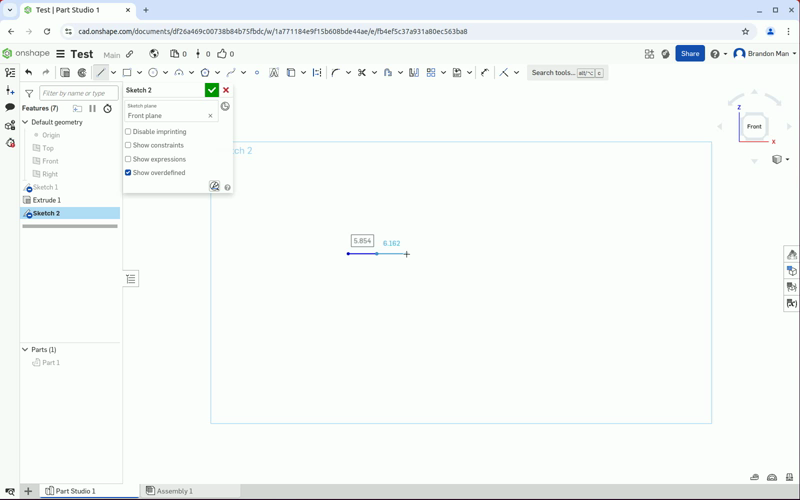
mouse_move(376, 224)
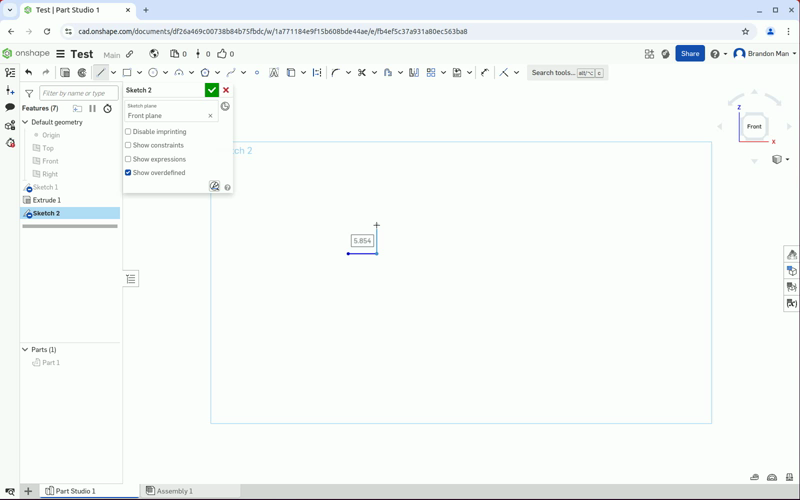
click(376, 224)
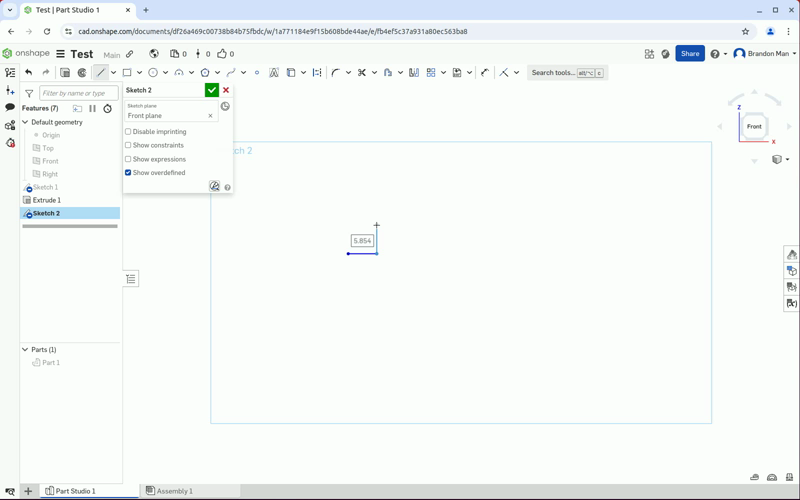
key_up(shift)
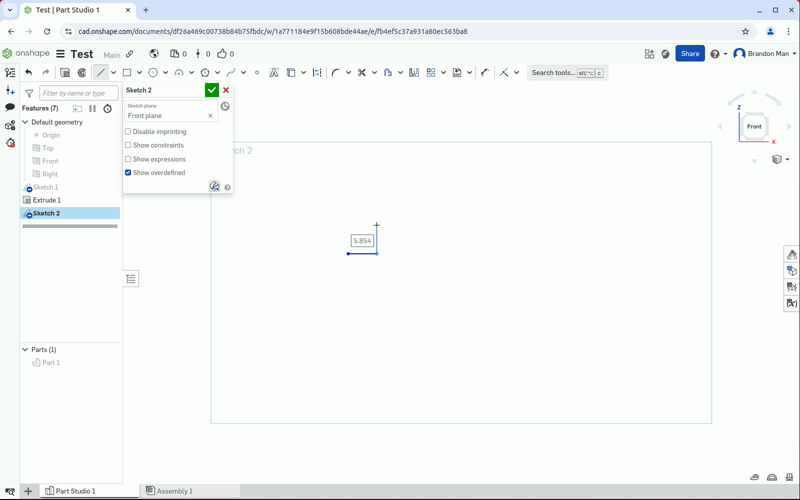
key_down(shift)
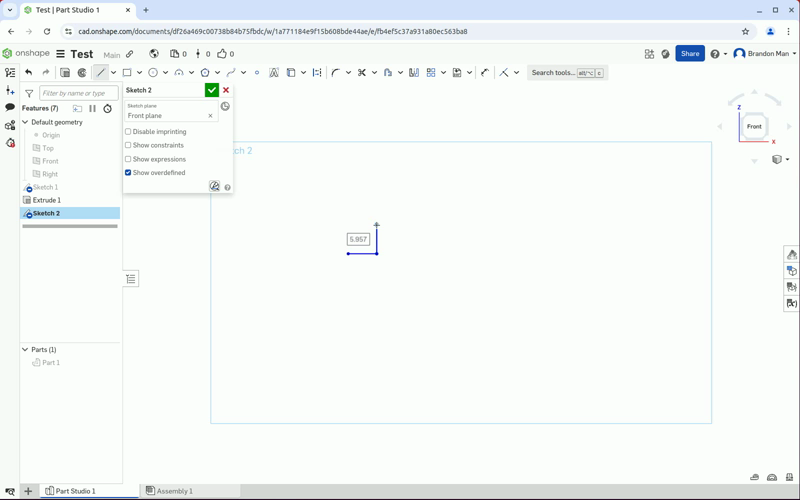
mouse_move(406, 224)
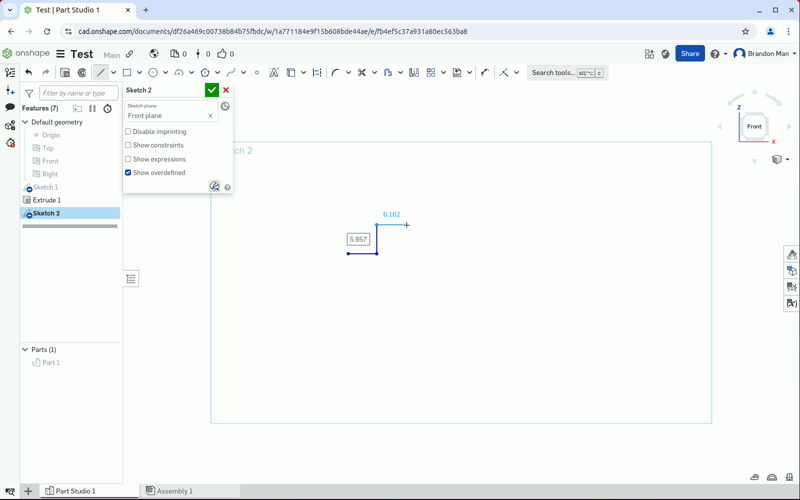
mouse_move(348, 224)
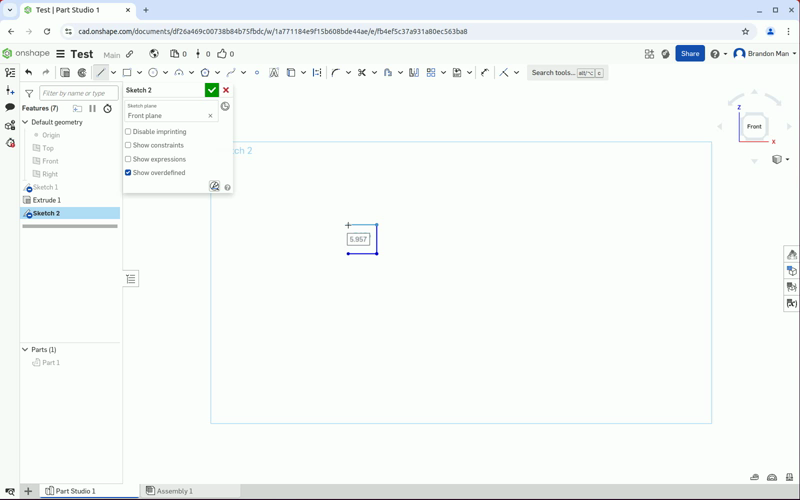
click(348, 224)
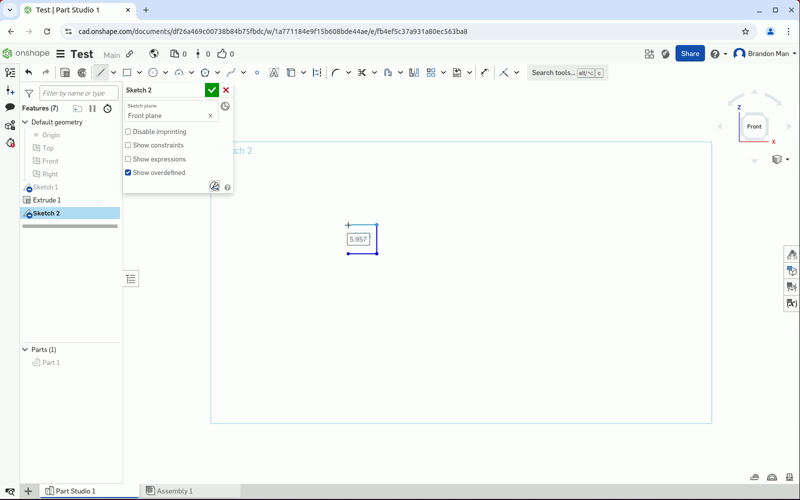
key_up(shift)
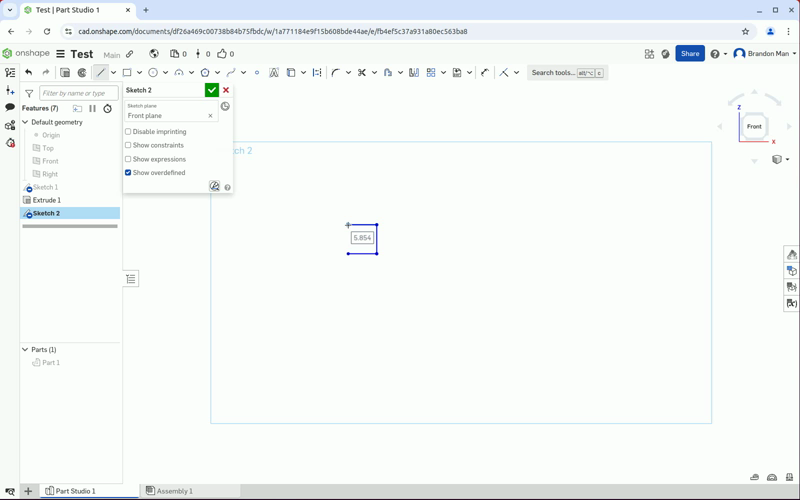
mouse_move(378, 224)
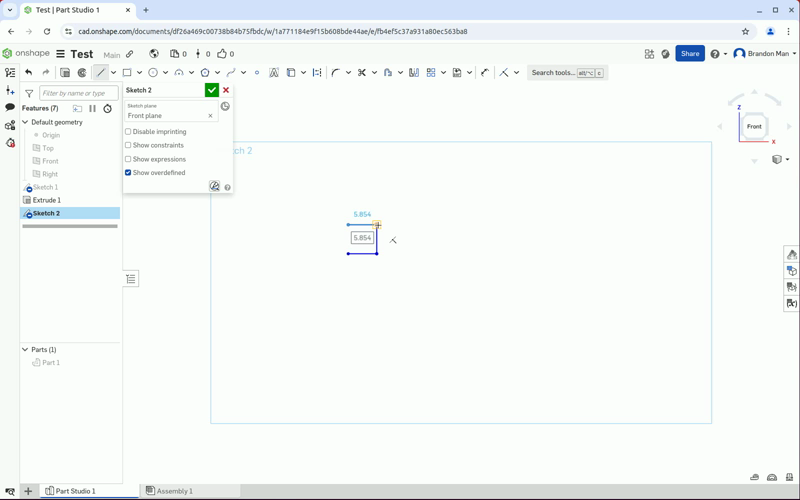
key_down(shift)
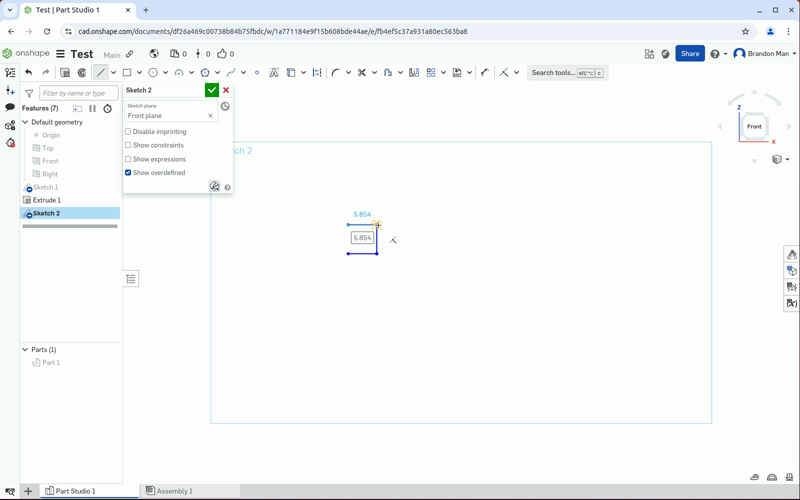
mouse_move(348, 253)
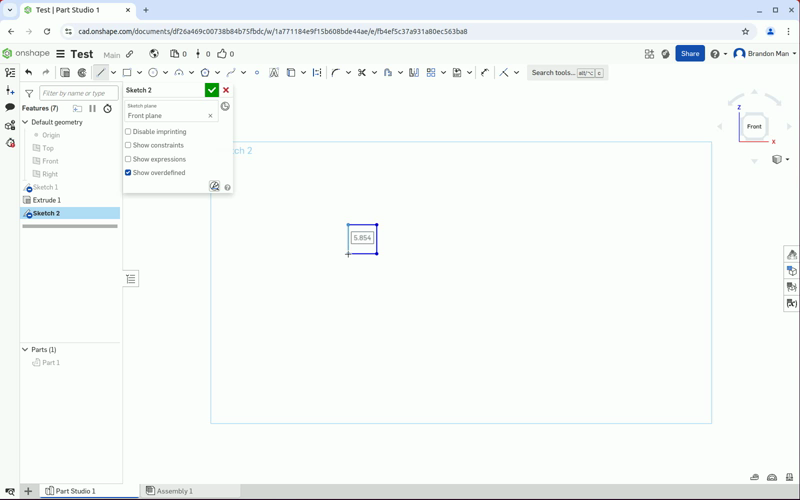
key_up(shift)
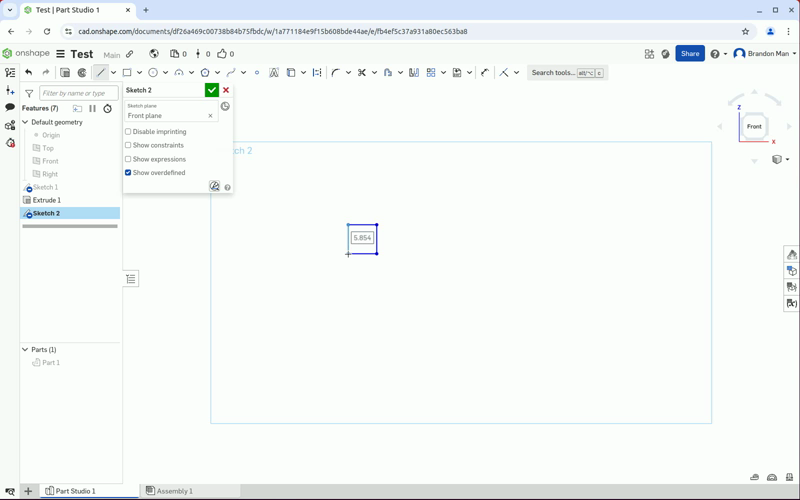
click(348, 253)
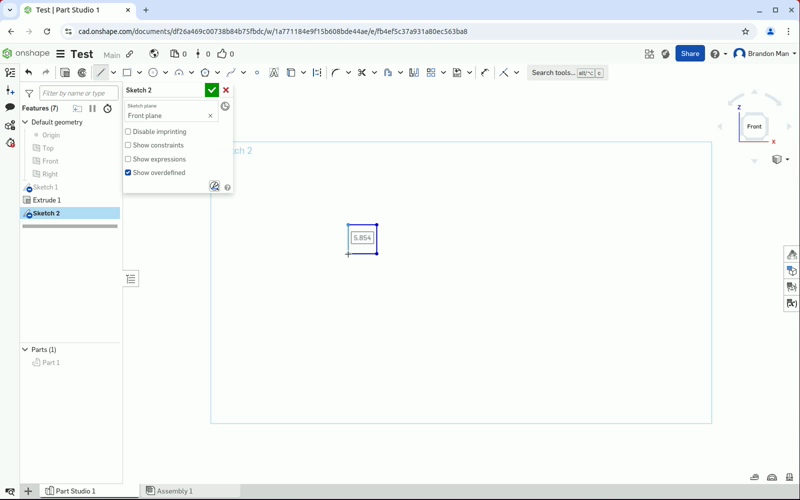
key(esc)
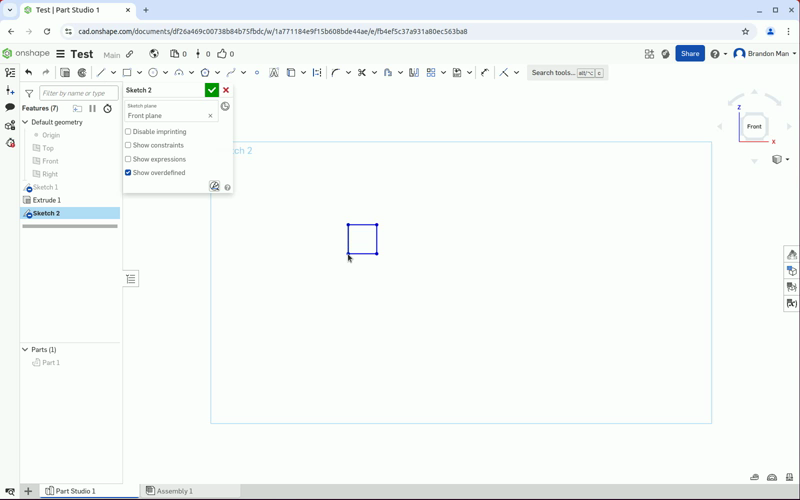
mouse_move(375, 243)
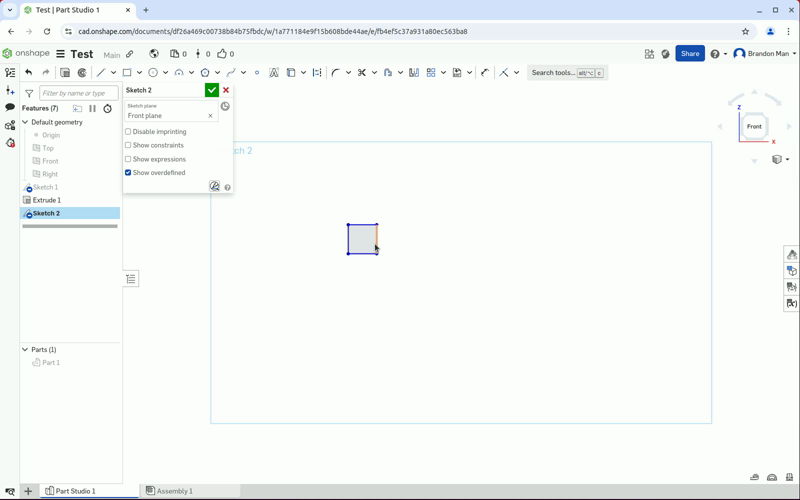
scroll(6)
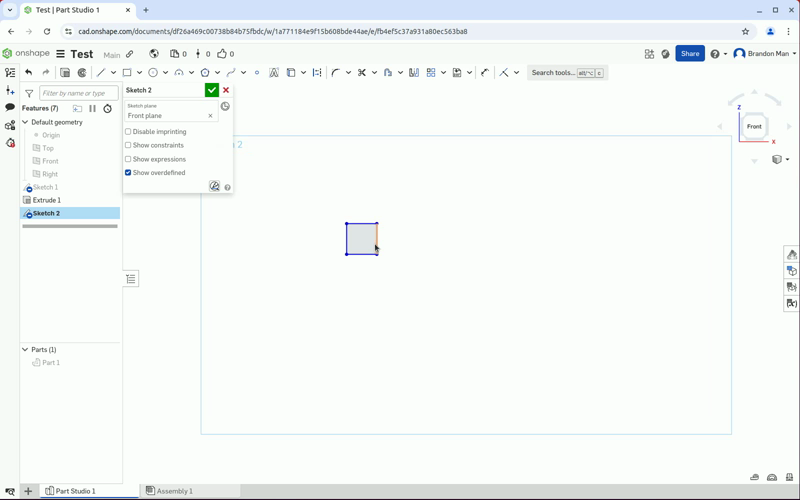
scroll(6)
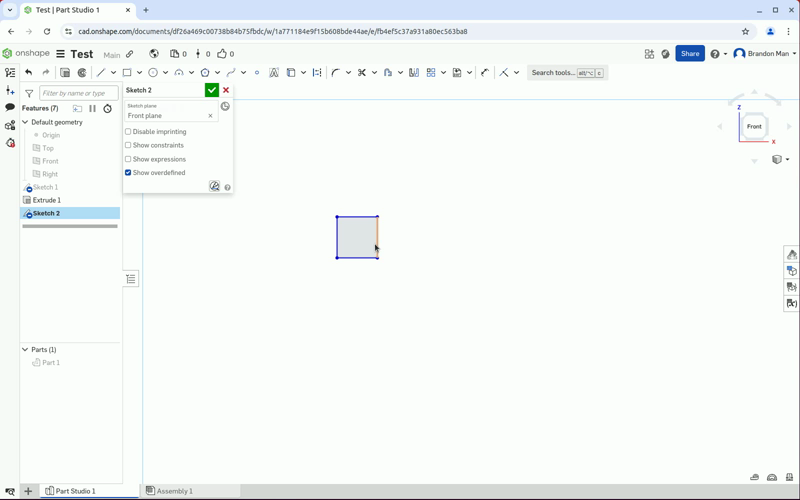
scroll(6)
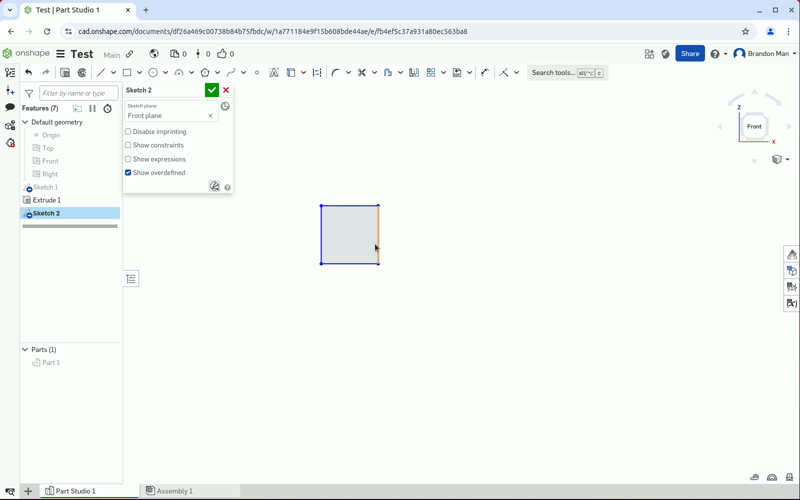
scroll(6)
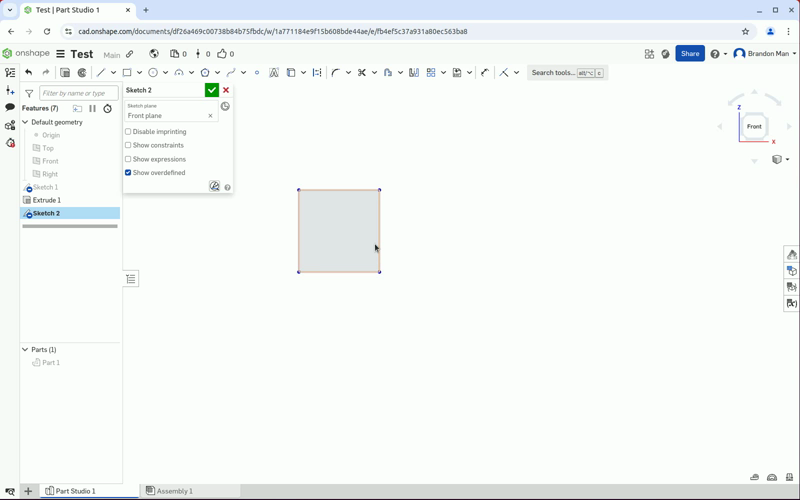
scroll(6)
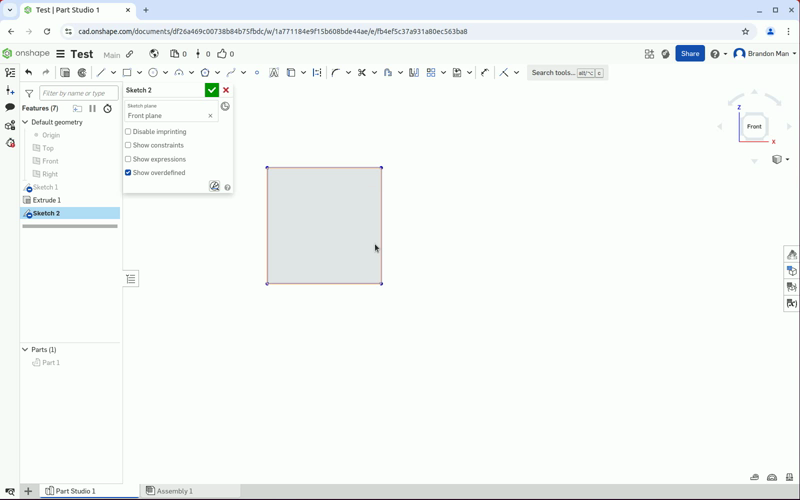
scroll(6)
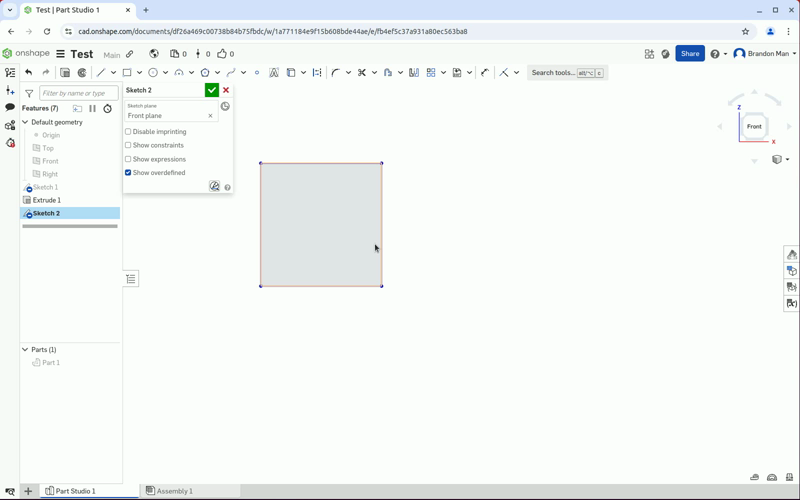
scroll(6)
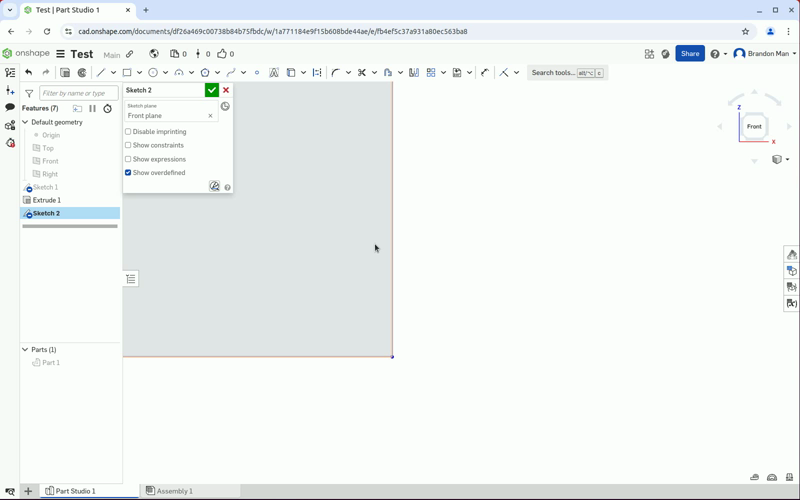
click(375, 243)
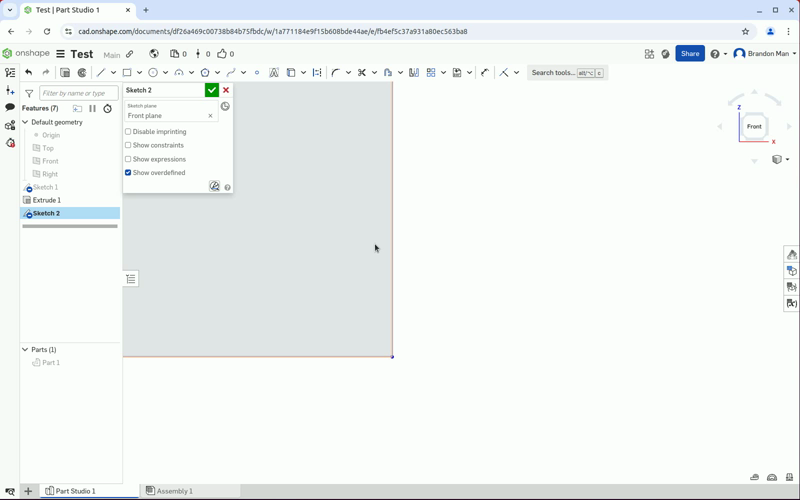
scroll(-6)
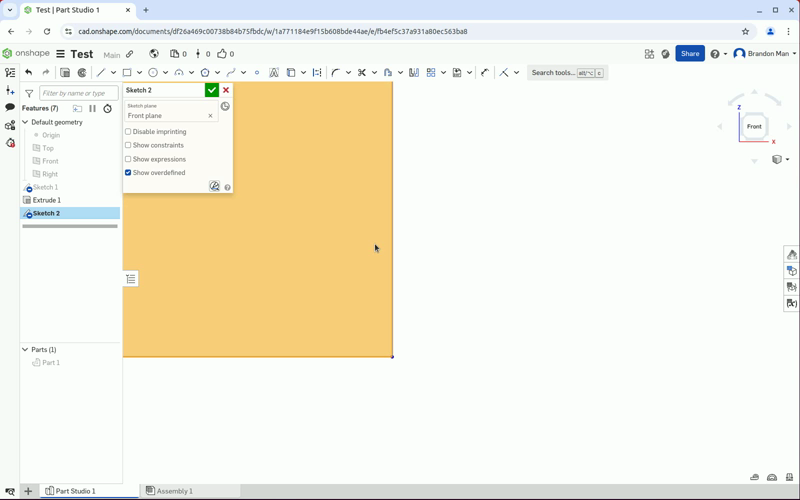
scroll(-6)
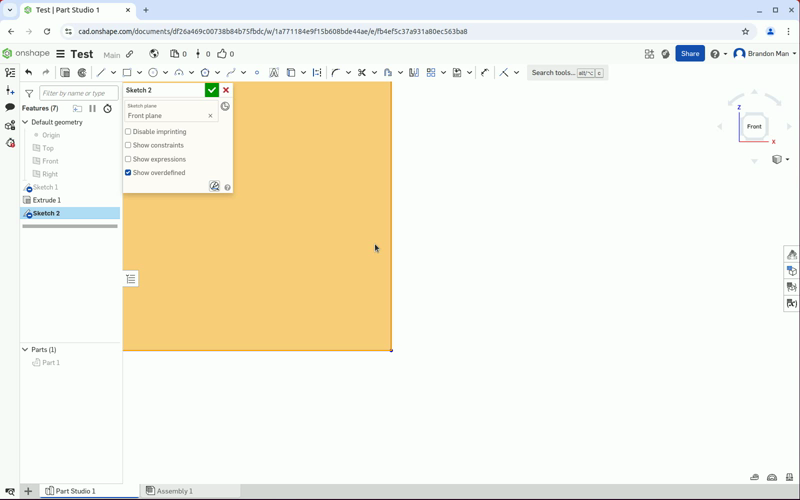
scroll(-6)
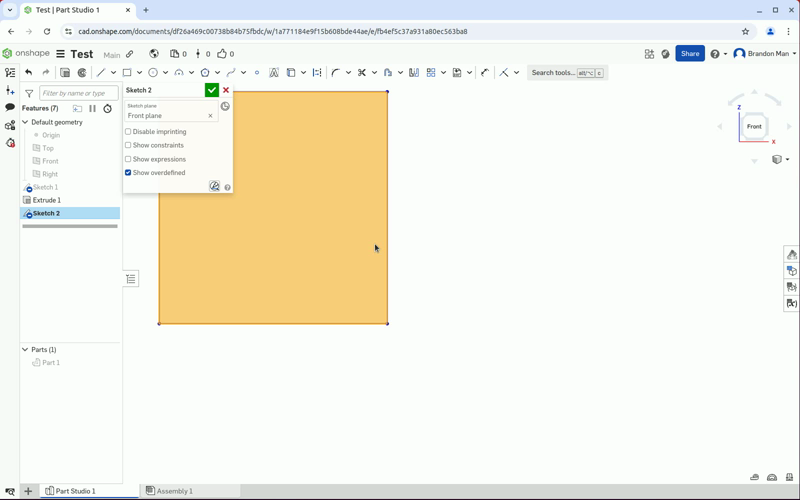
scroll(-6)
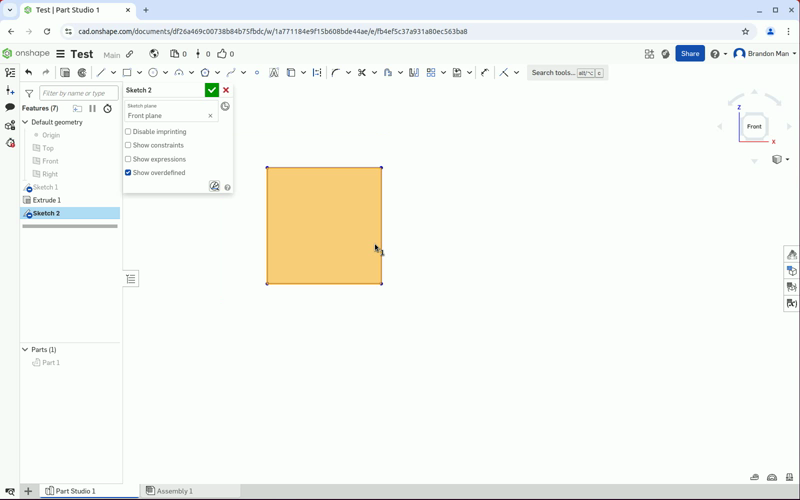
scroll(-6)
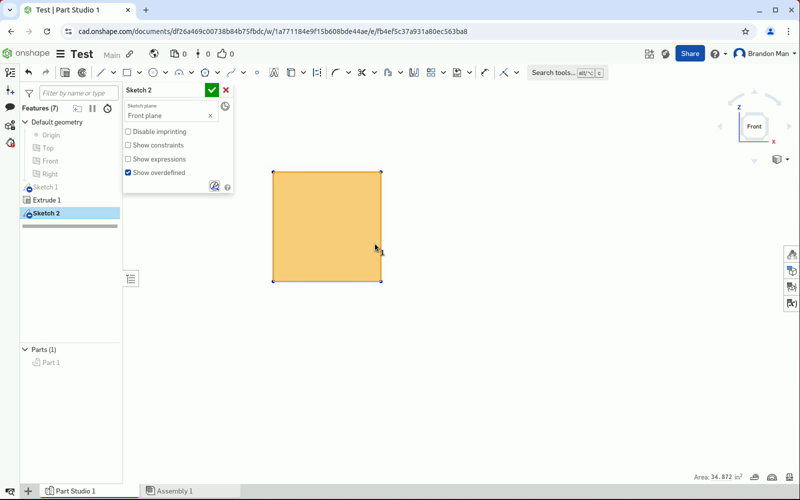
scroll(-6)
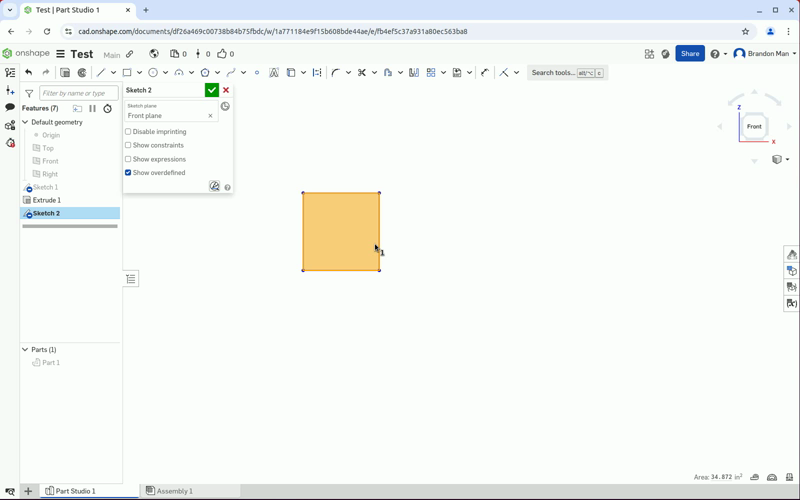
scroll(-6)
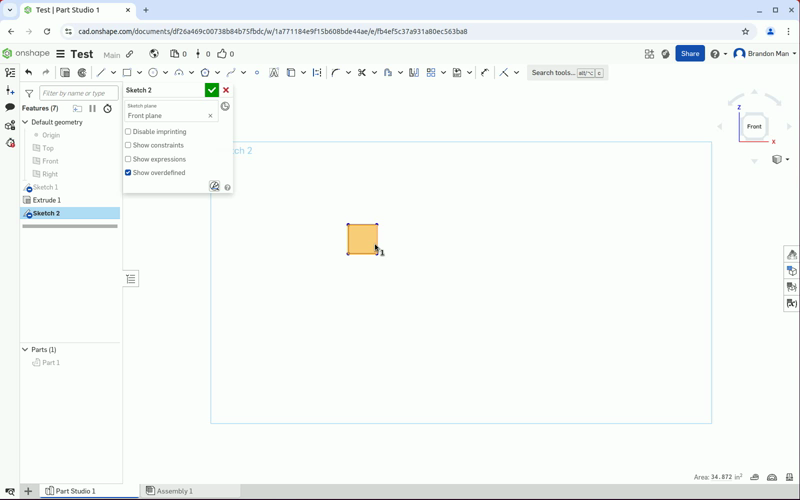
mouse_move(73, 352)
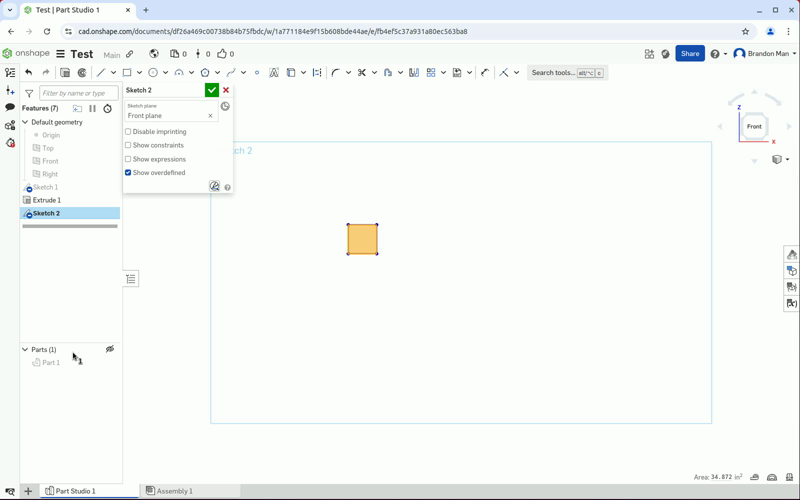
key(shift+y)
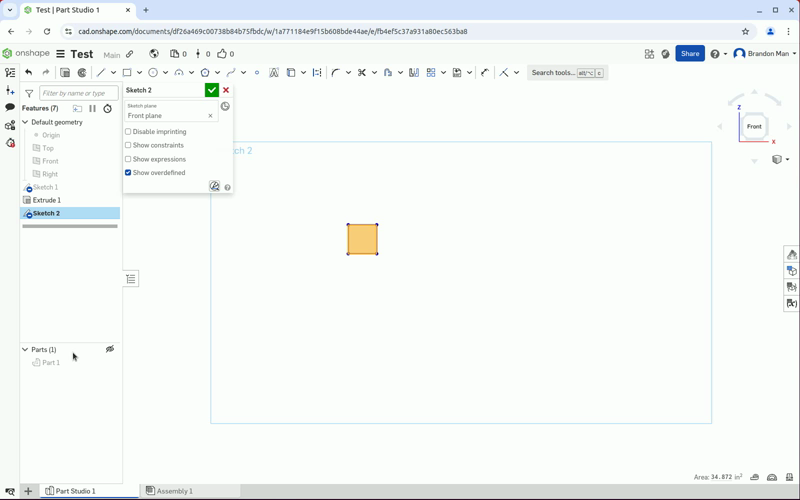
key(shift+e)
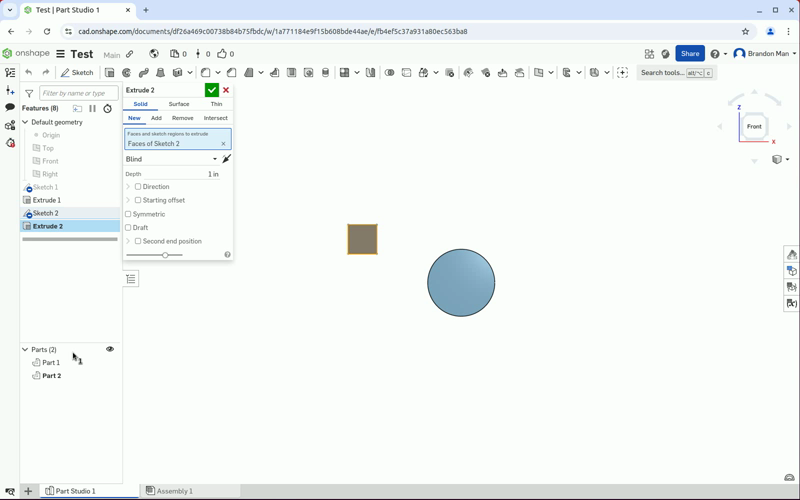
mouse_move(143, 106)
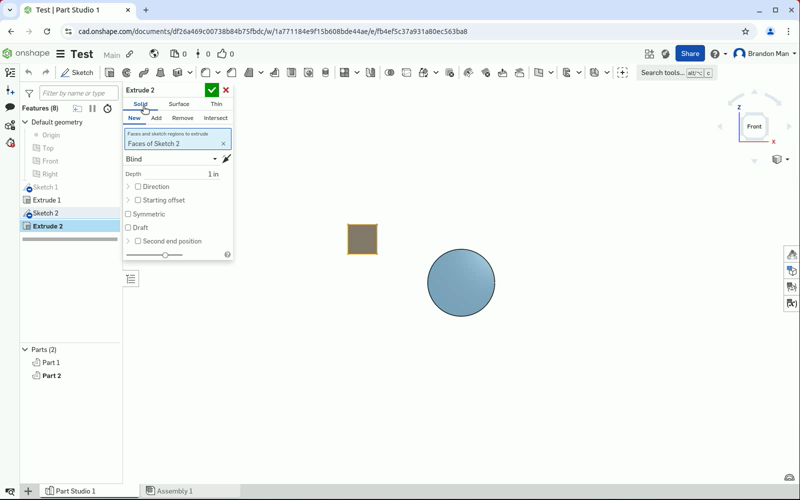
click(143, 106)
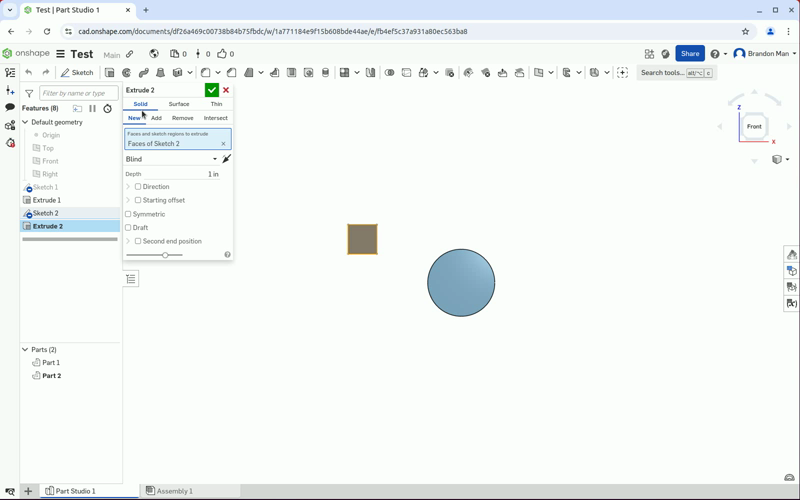
mouse_move(137, 120)
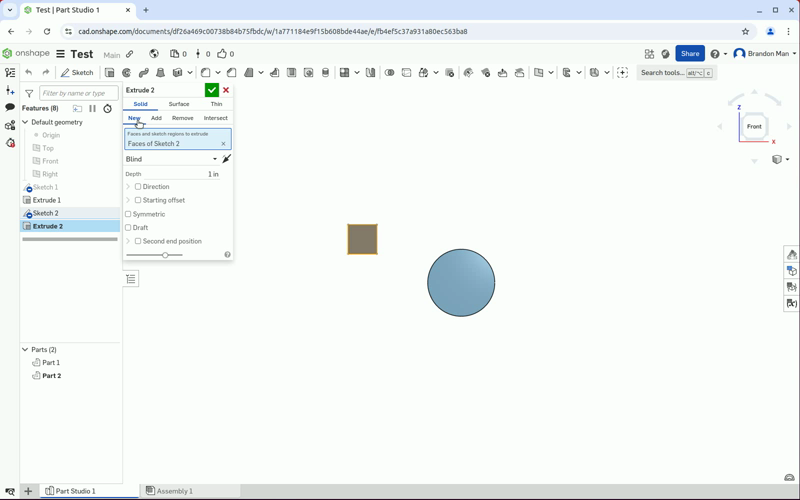
click(137, 120)
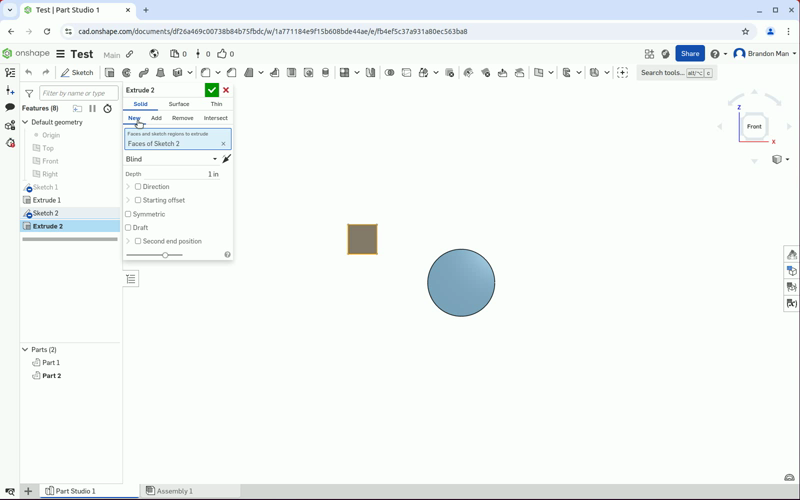
key(tab, 4)
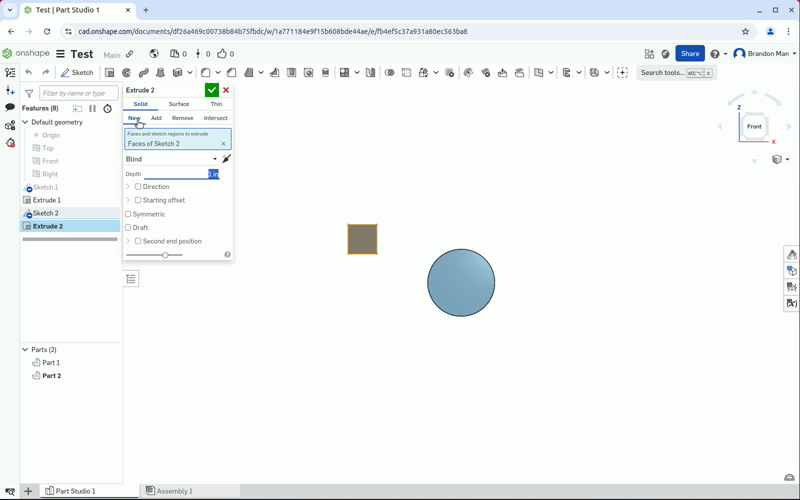
text(4.814)
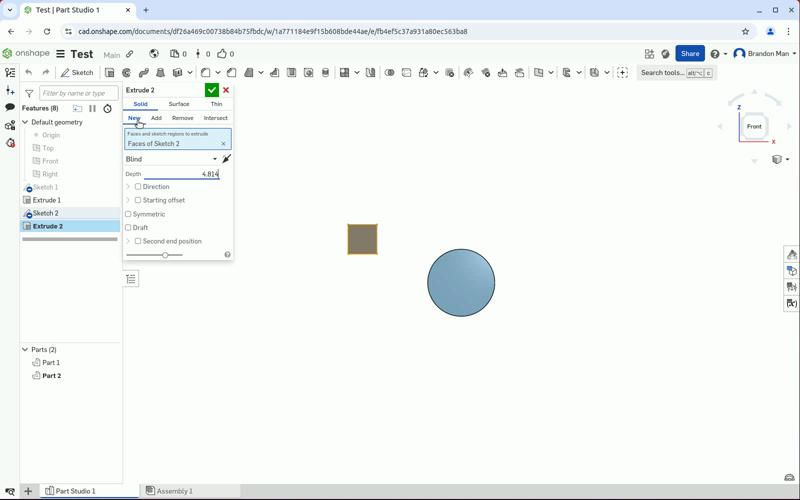
key(enter)
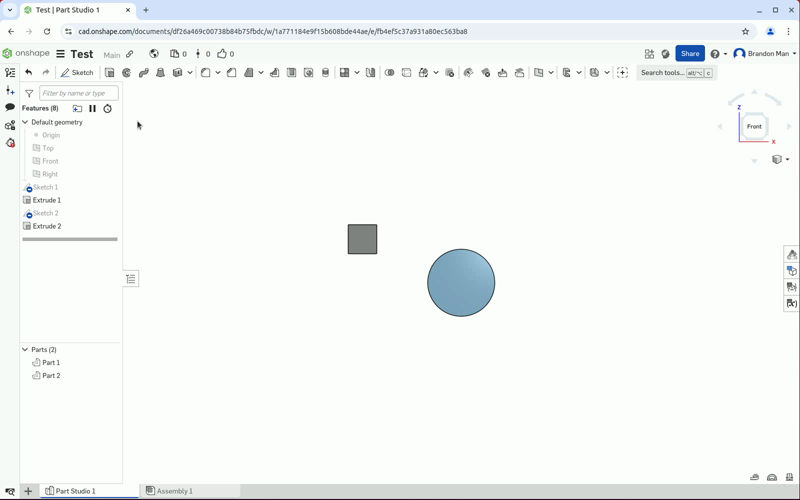
key(shift+h)
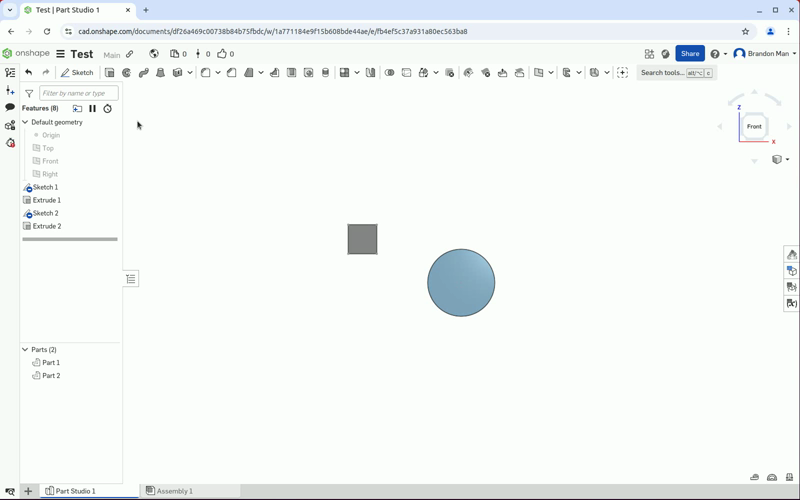
key(shift+h)
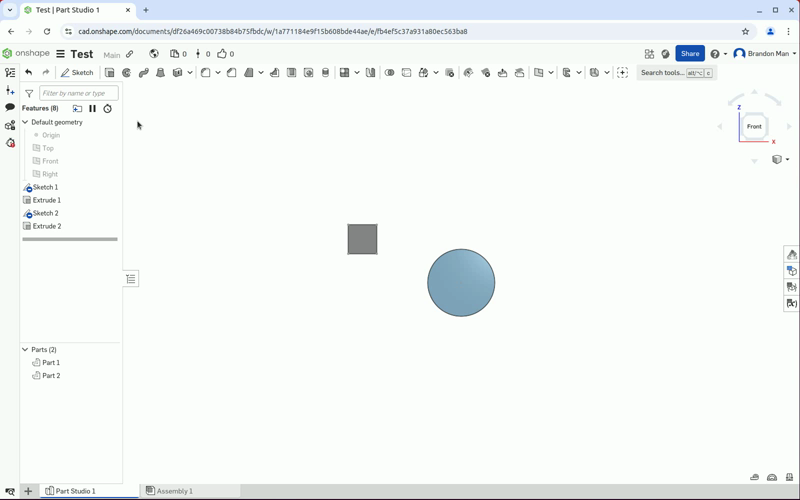
key(shift+7)
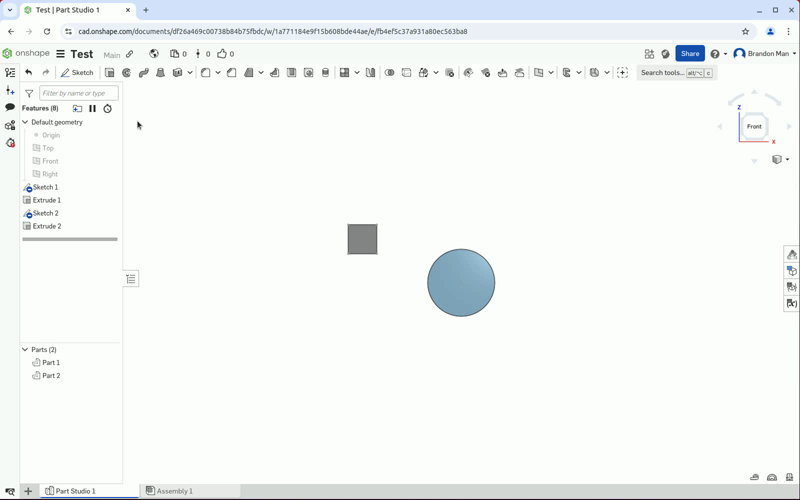
key(left, 2)
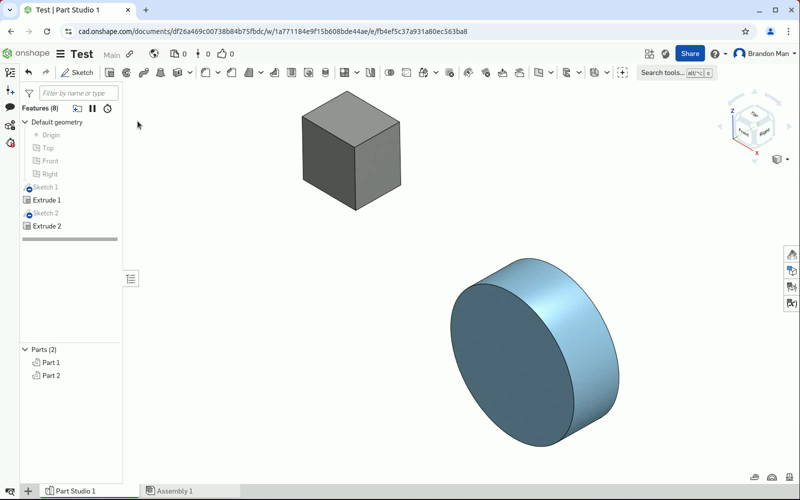
key(down, 2)
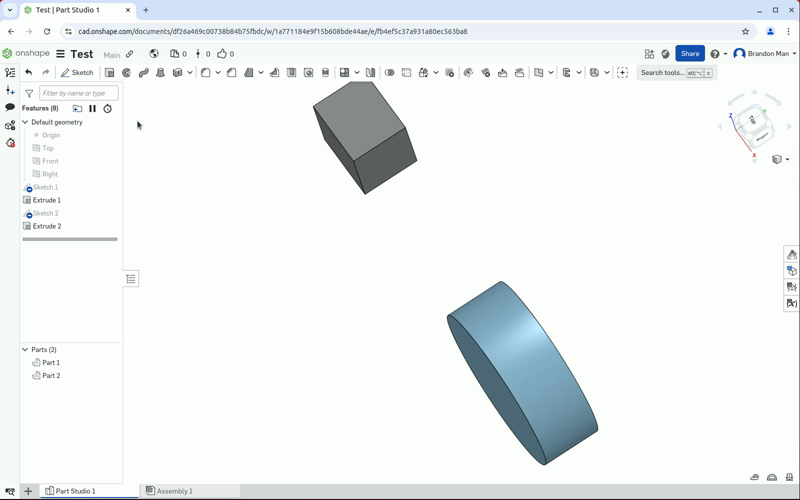
key(up, 2)
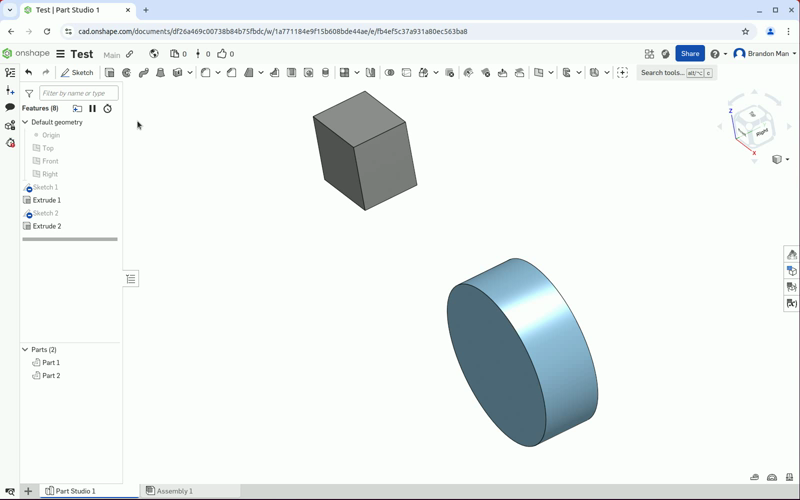
key(right, 2)
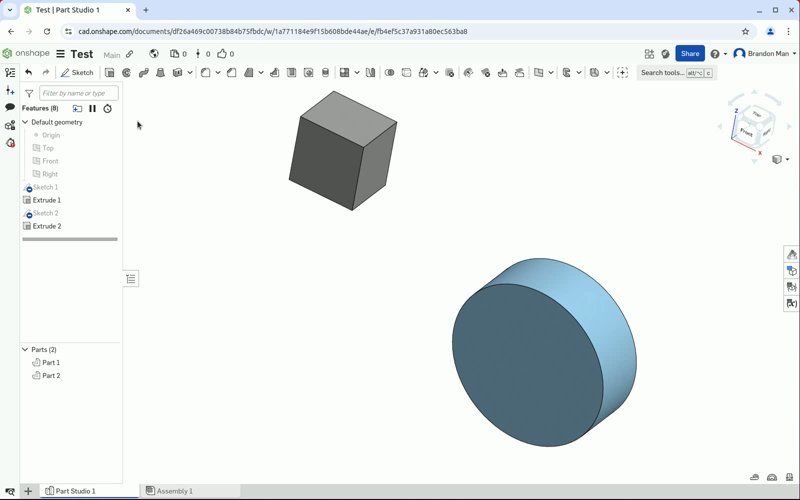
mouse_move(73, 189)
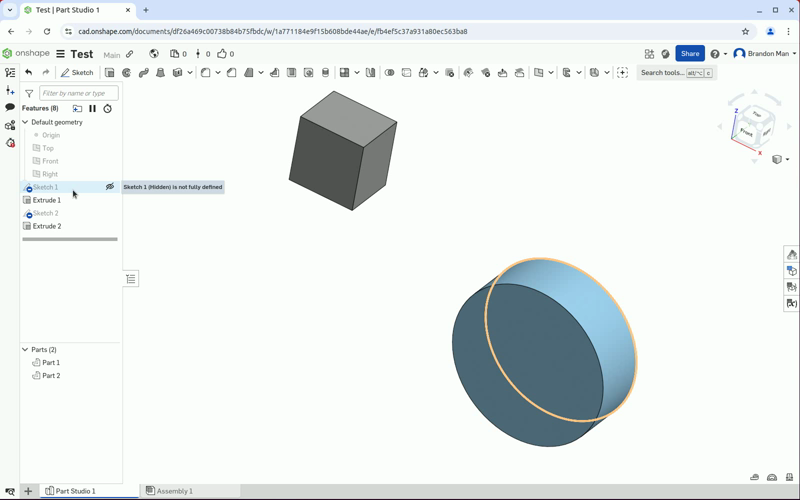
click(73, 189)